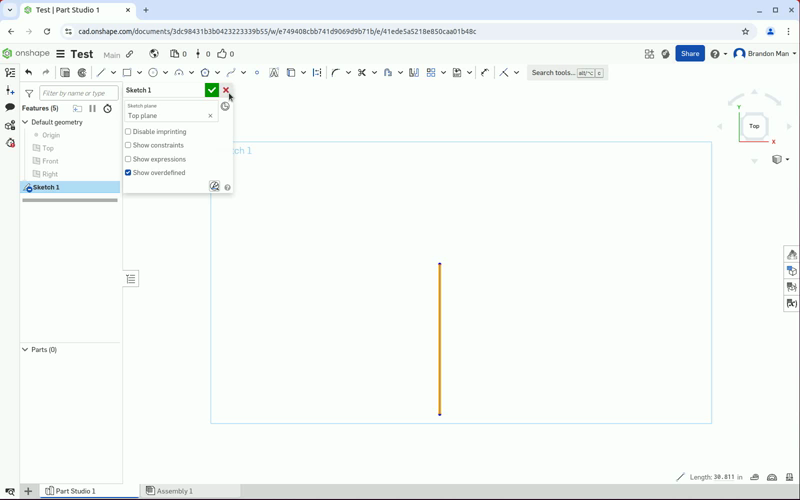
key(shift+h)
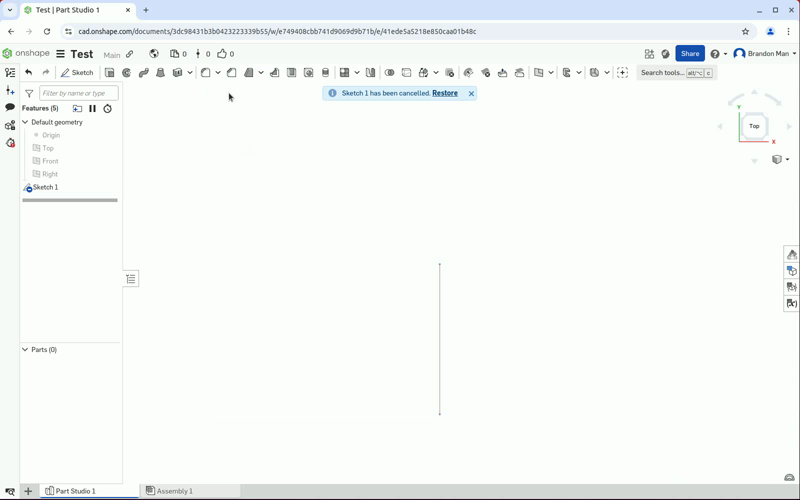
key(shift+s)
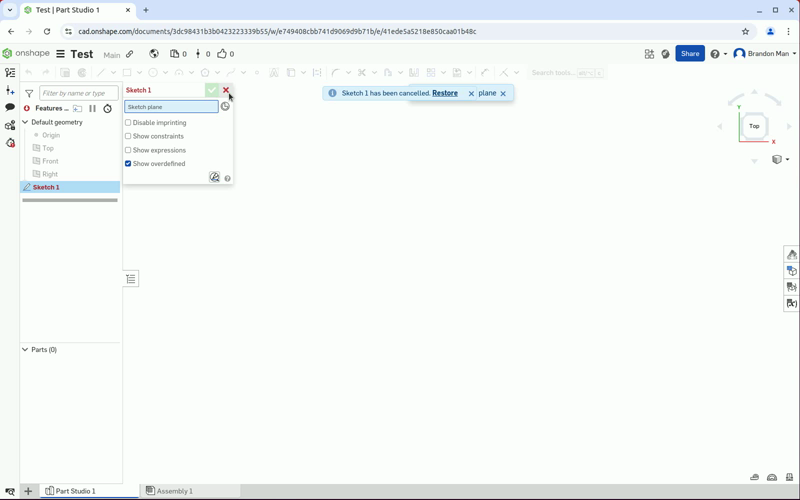
mouse_move(73, 150)
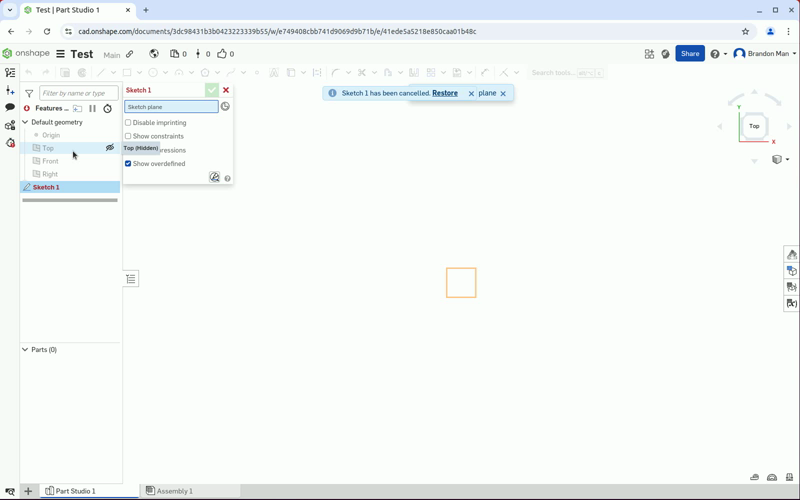
click(73, 150)
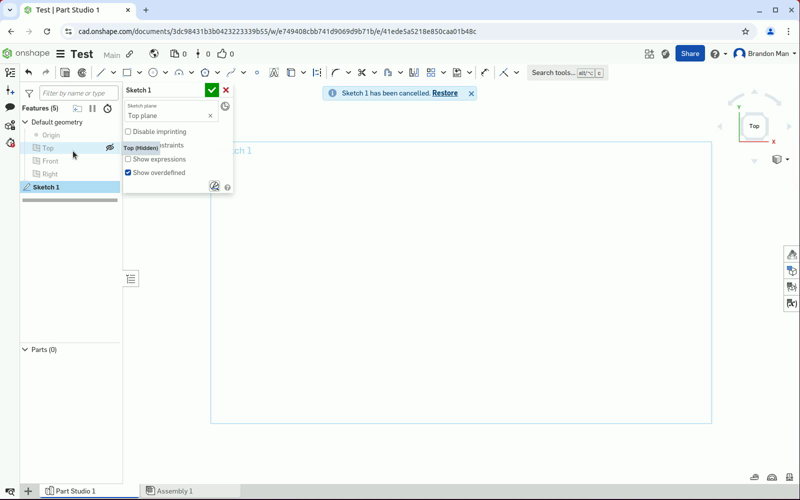
mouse_move(73, 352)
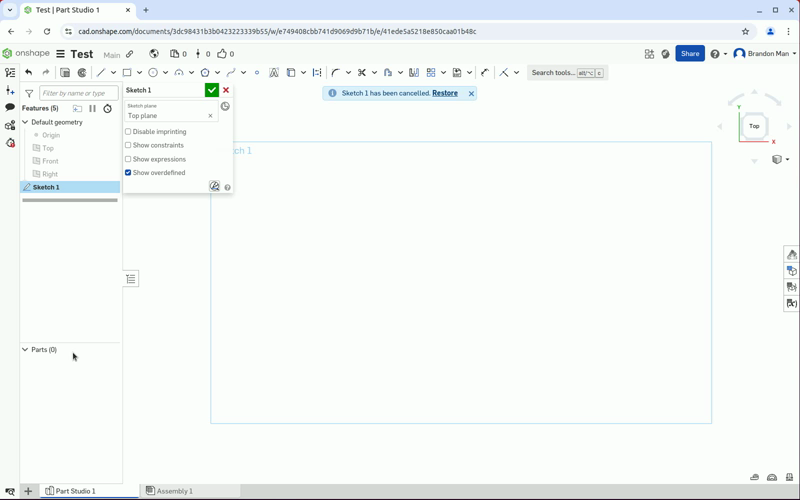
key(y)
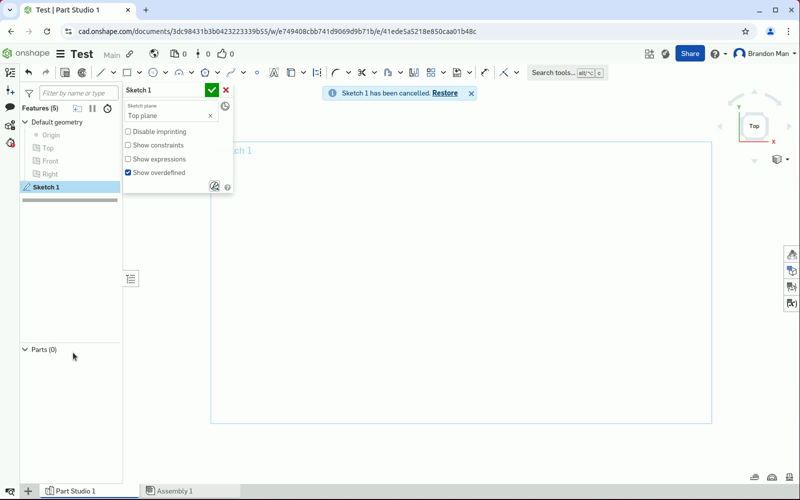
key(l)
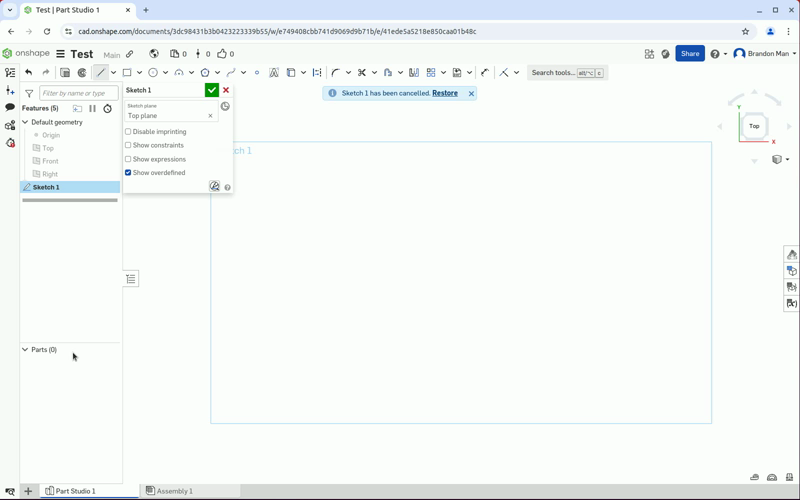
key_down(shift)
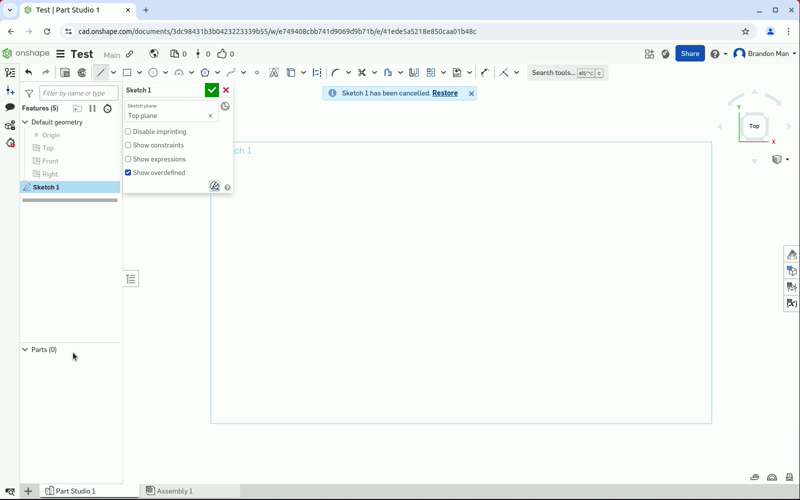
mouse_move(348, 395)
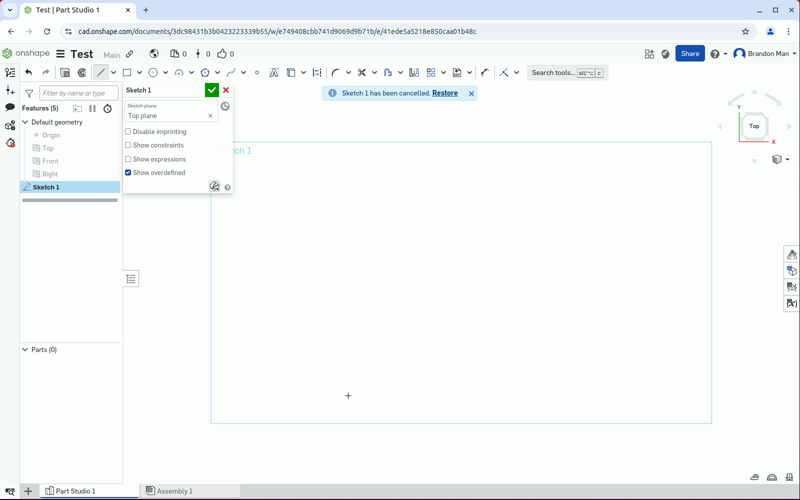
click(348, 395)
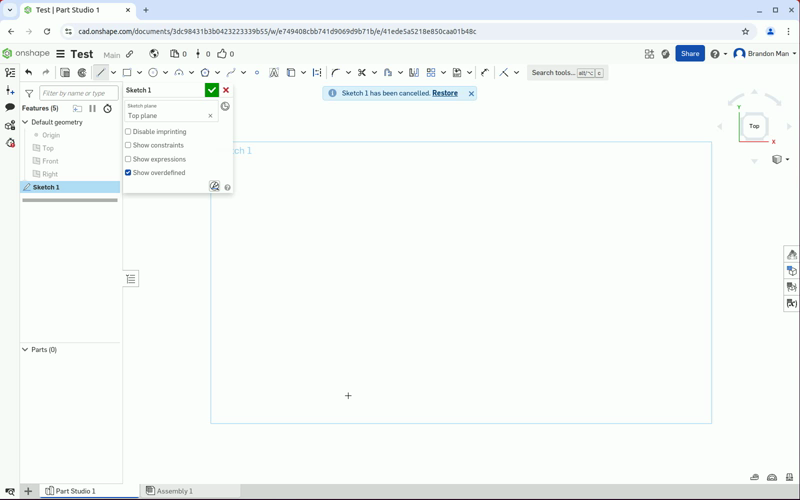
key_up(shift)
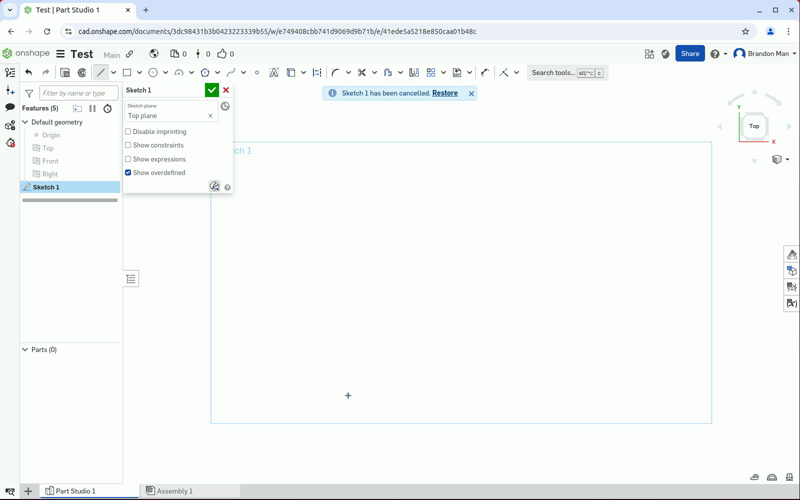
key_down(shift)
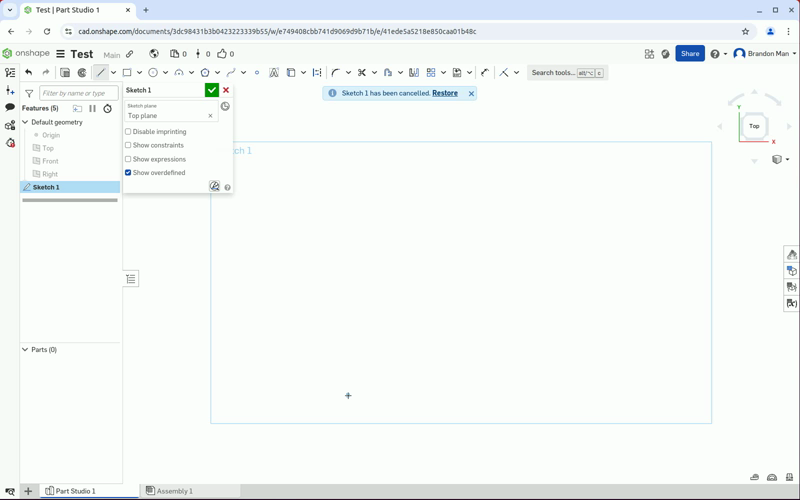
mouse_move(572, 395)
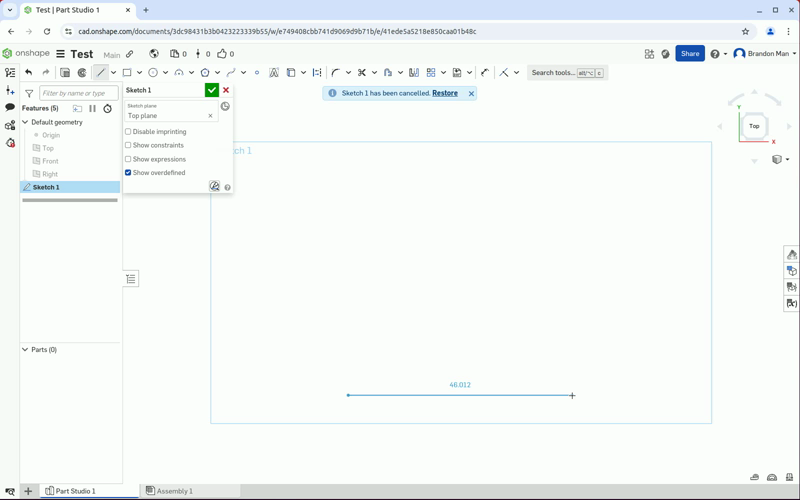
click(572, 395)
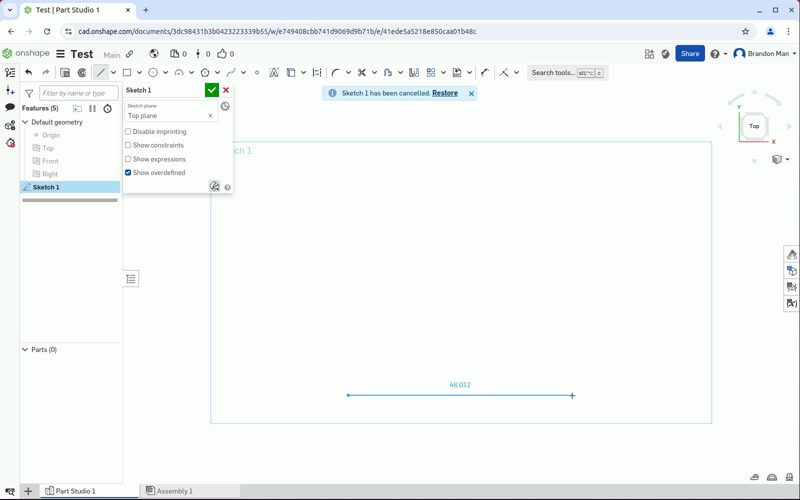
key_up(shift)
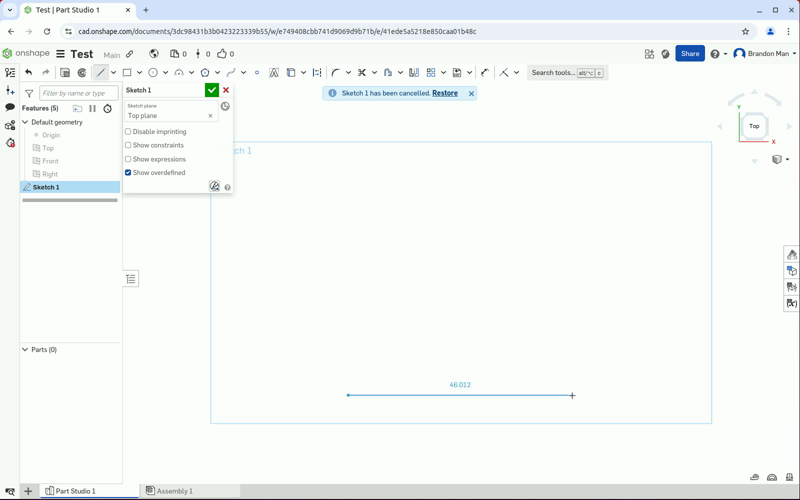
key_down(shift)
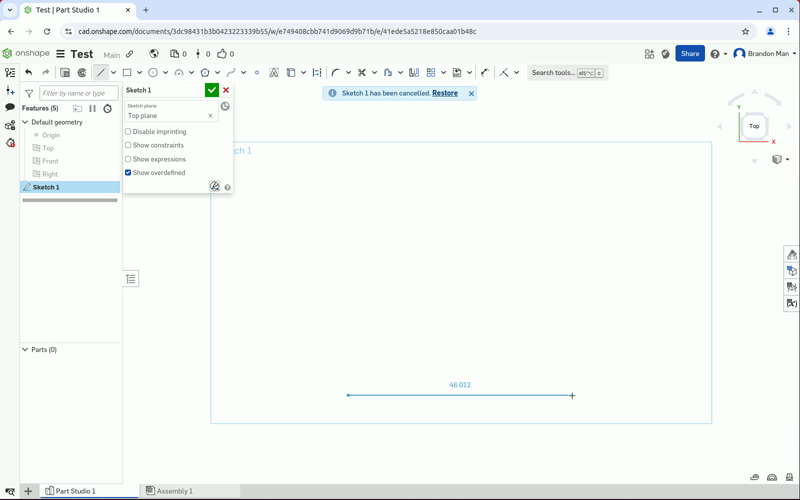
mouse_move(572, 171)
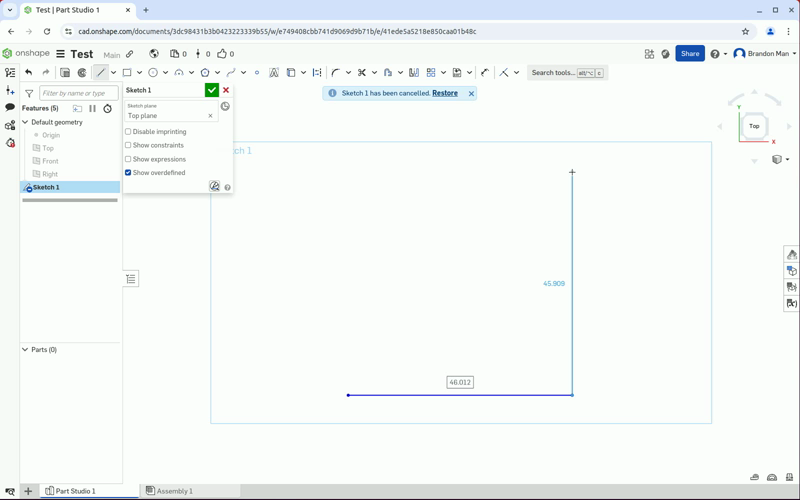
click(572, 171)
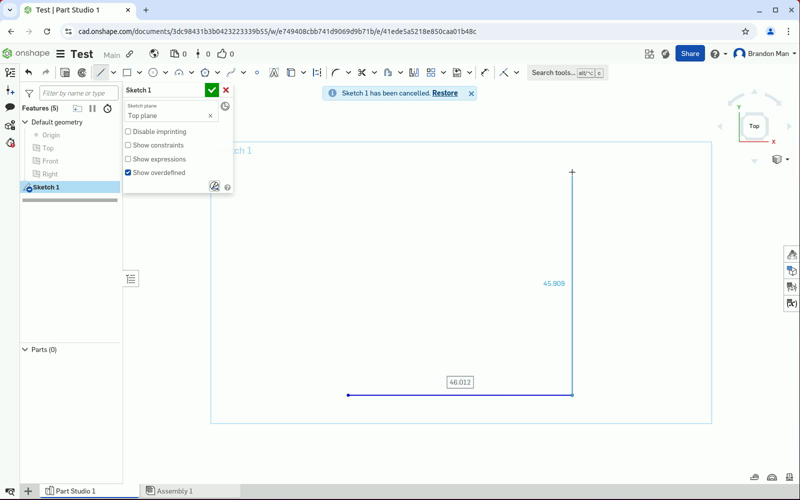
key_up(shift)
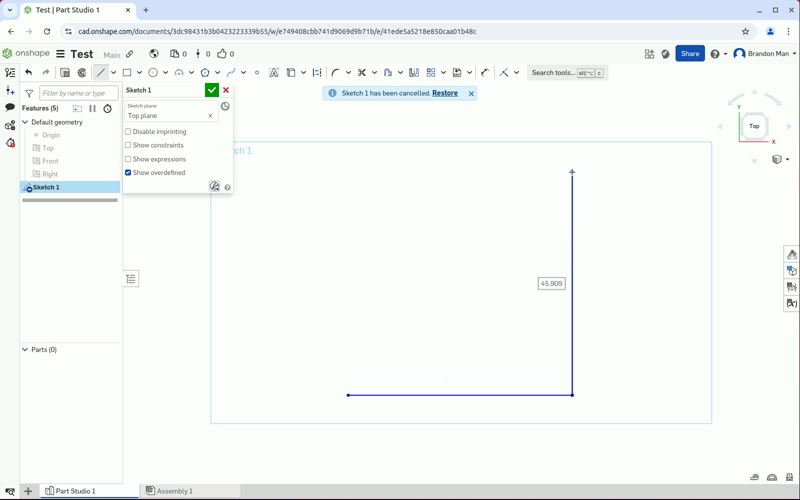
key_down(shift)
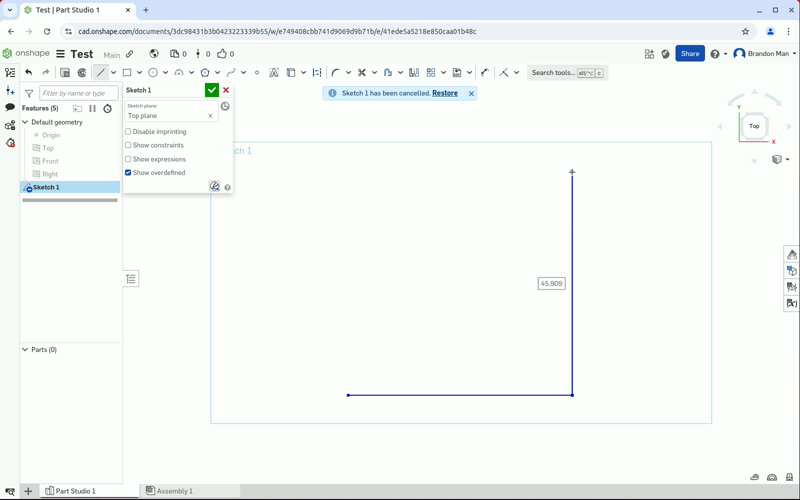
mouse_move(348, 171)
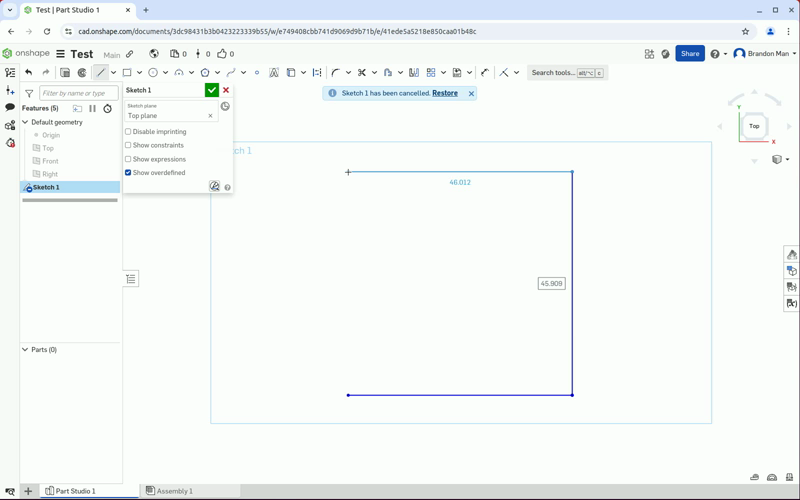
click(348, 171)
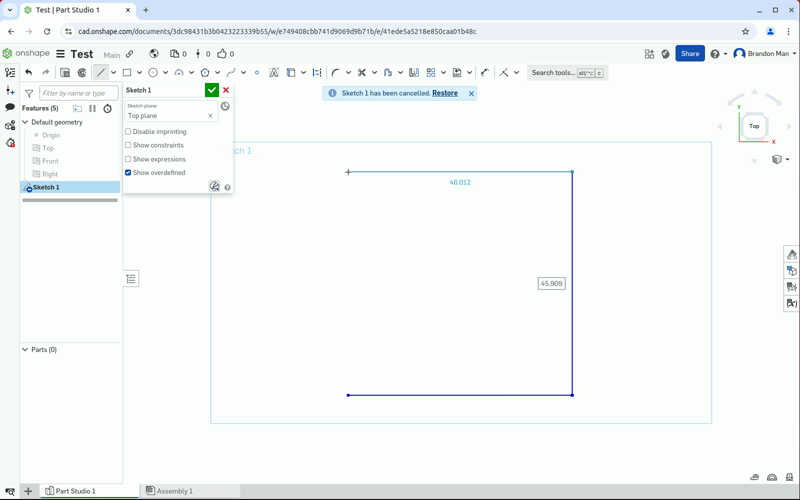
key_up(shift)
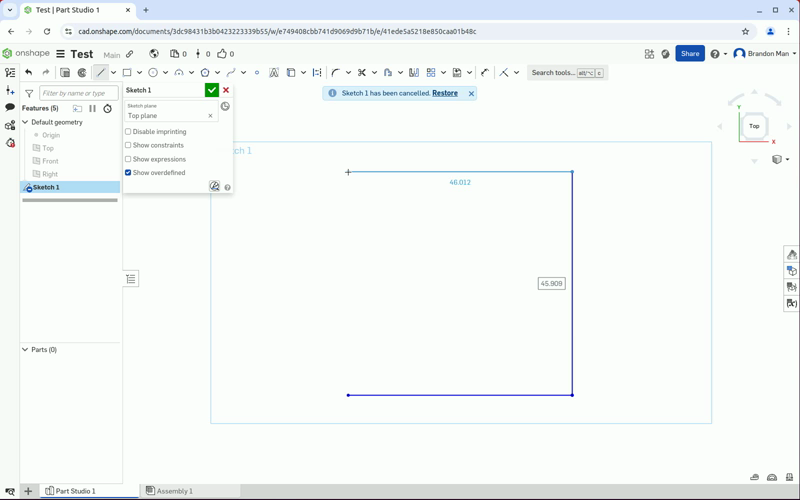
key_down(shift)
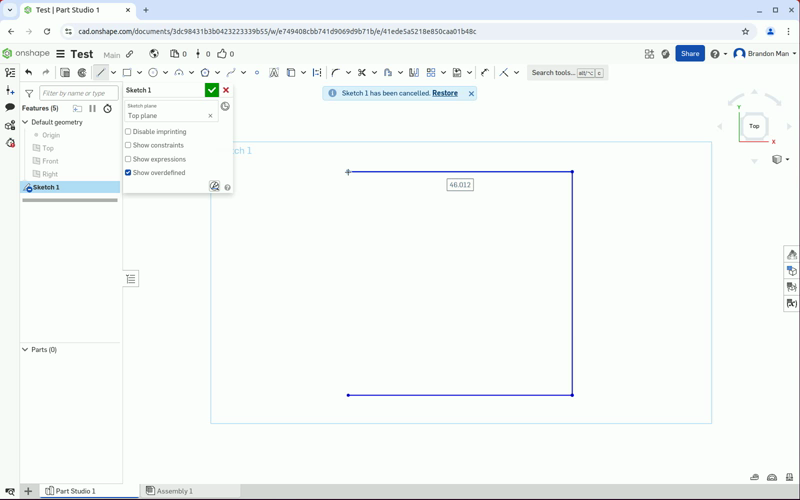
mouse_move(348, 395)
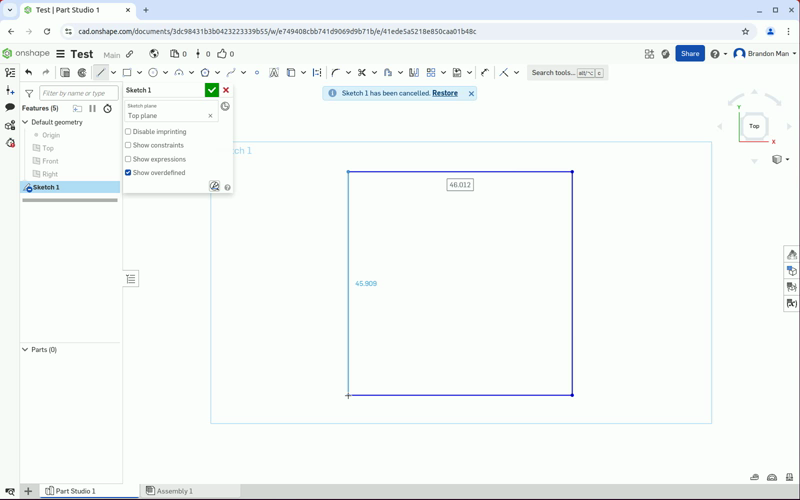
key_up(shift)
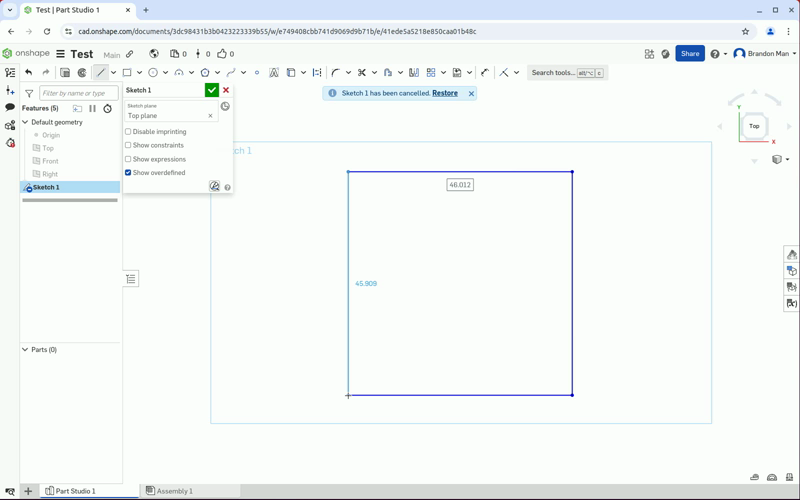
click(348, 395)
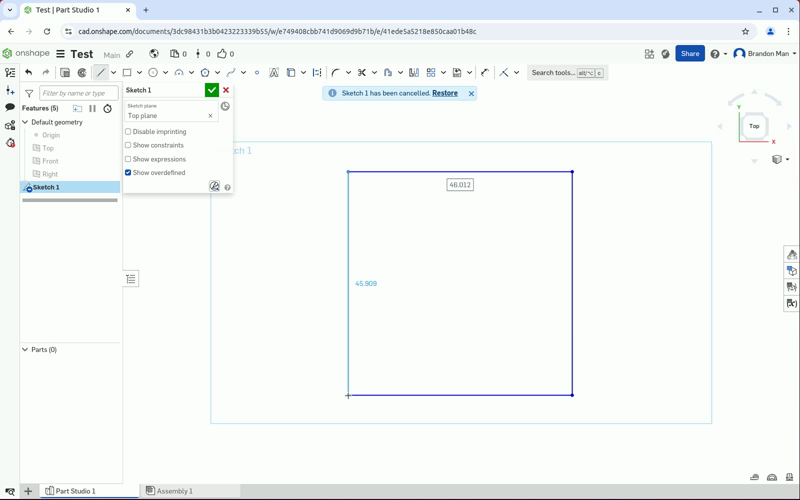
key(esc)
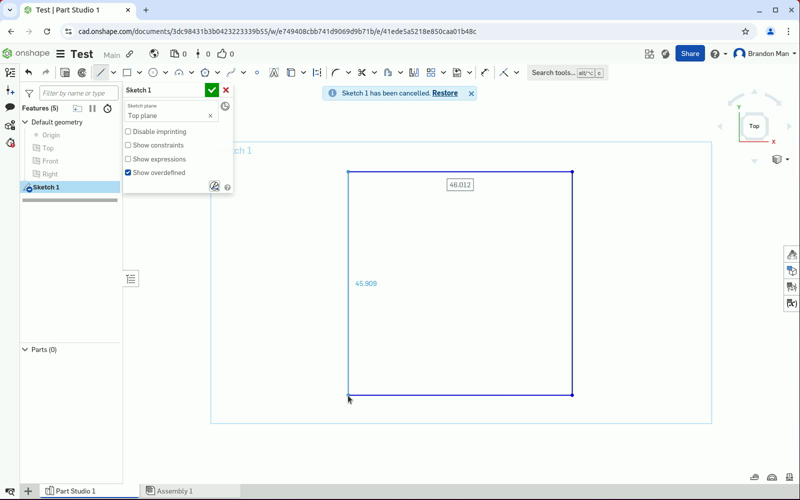
key(l)
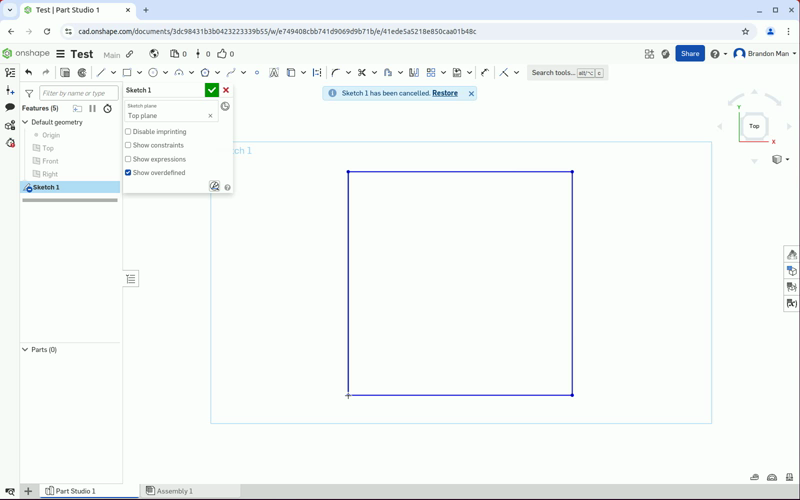
key_down(shift)
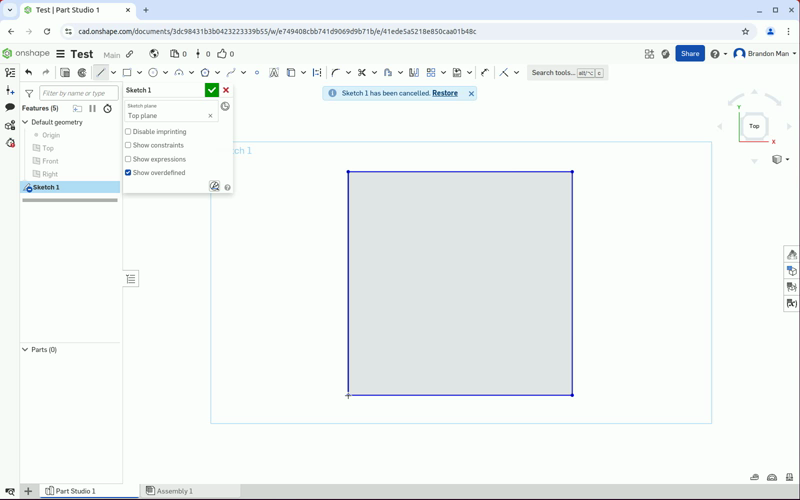
mouse_move(386, 357)
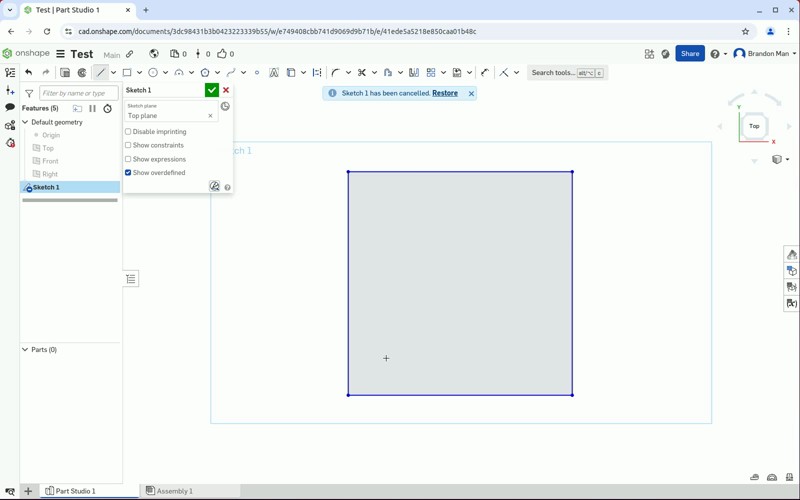
click(386, 357)
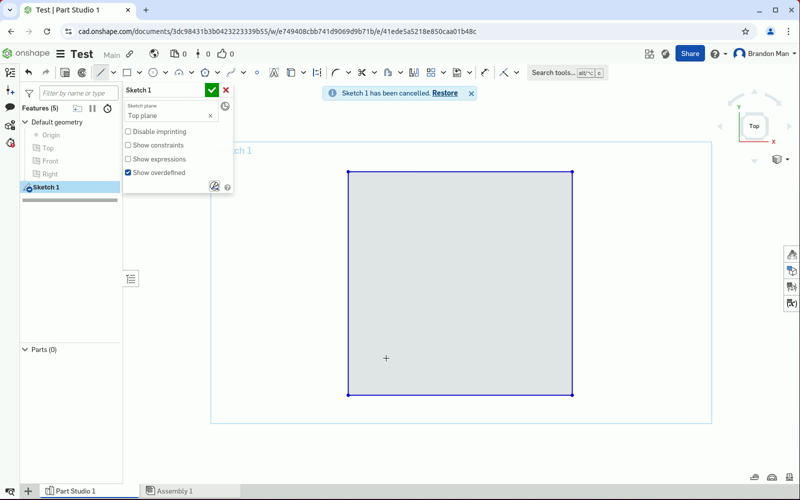
key_up(shift)
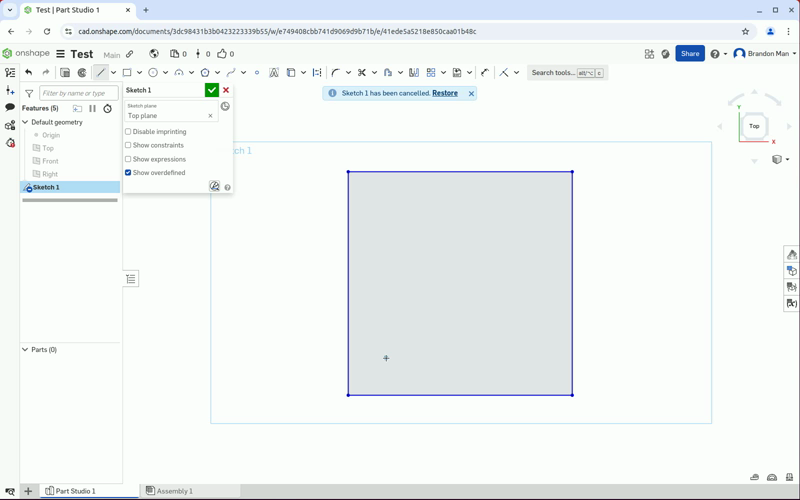
key_down(shift)
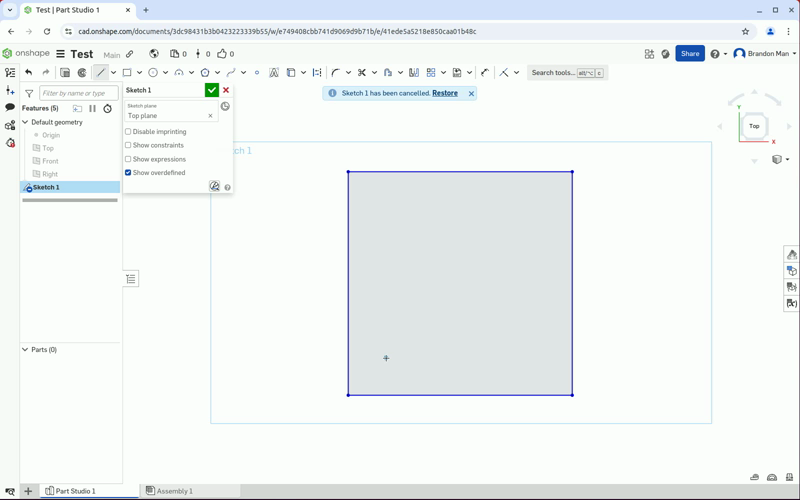
mouse_move(534, 357)
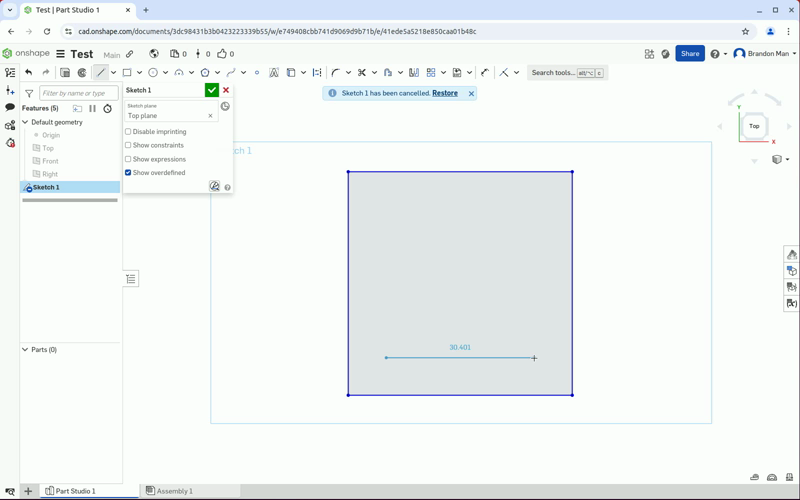
click(534, 357)
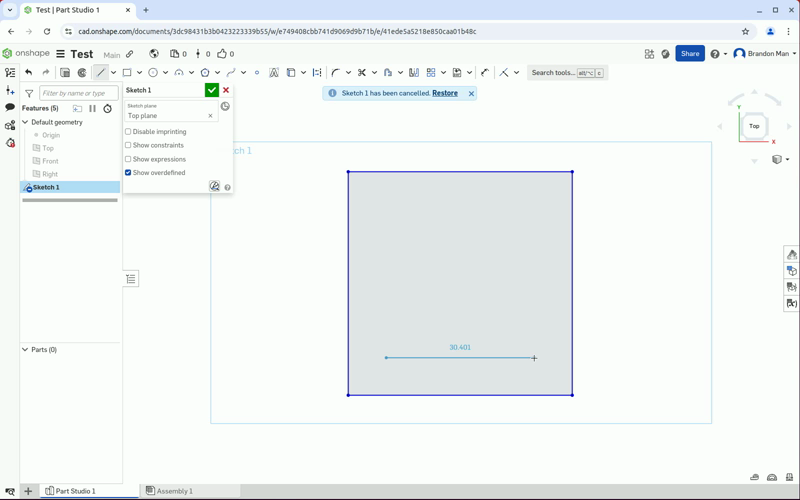
key_up(shift)
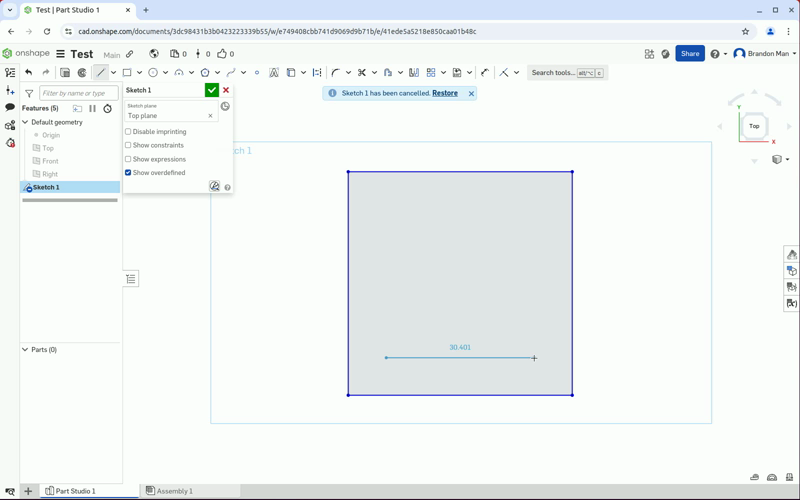
key_down(shift)
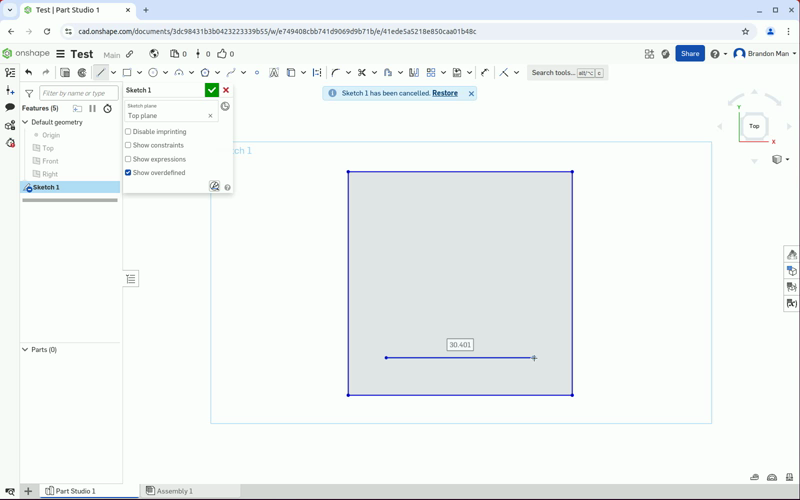
mouse_move(534, 209)
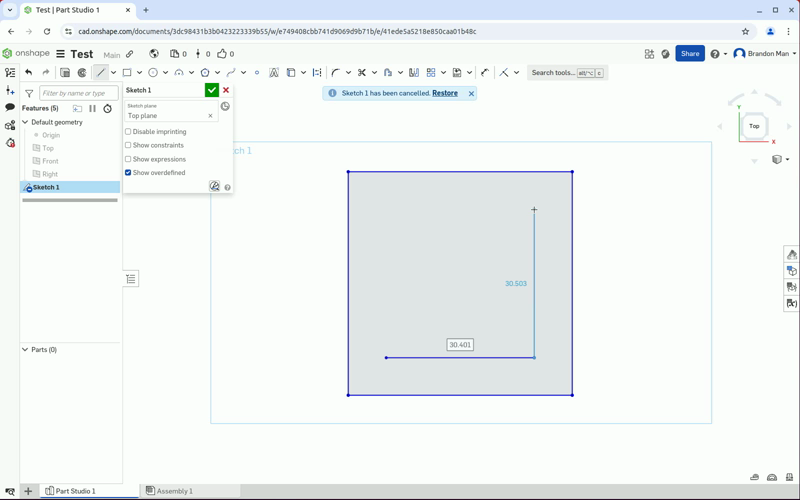
click(534, 209)
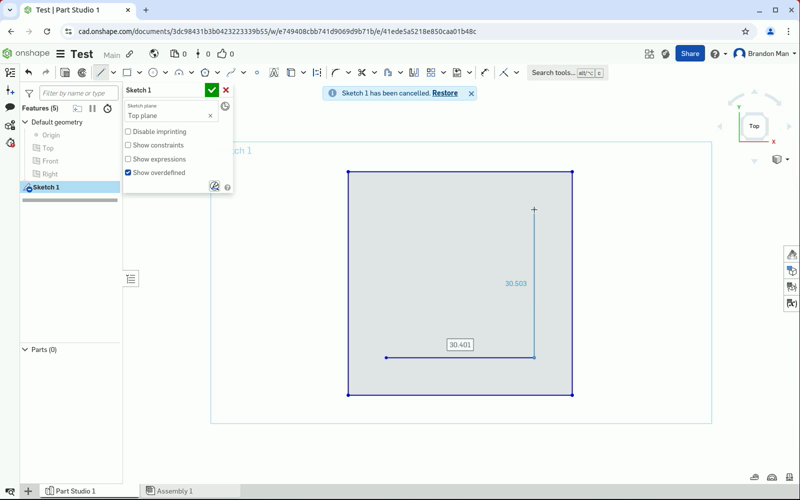
key_up(shift)
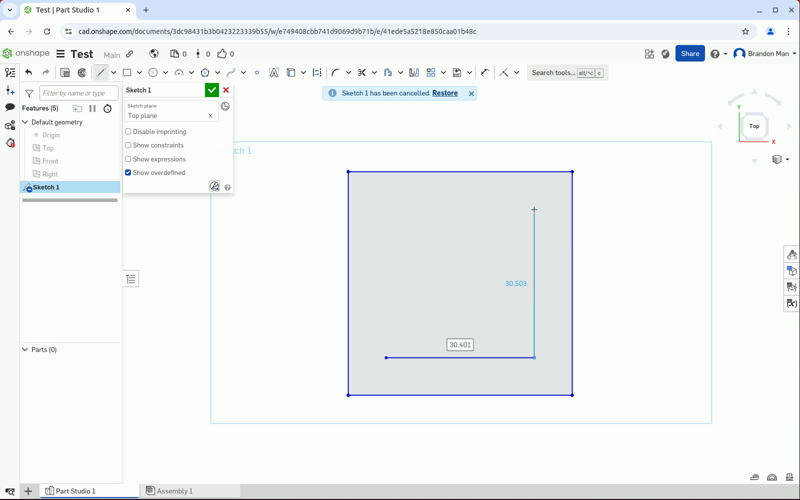
key_down(shift)
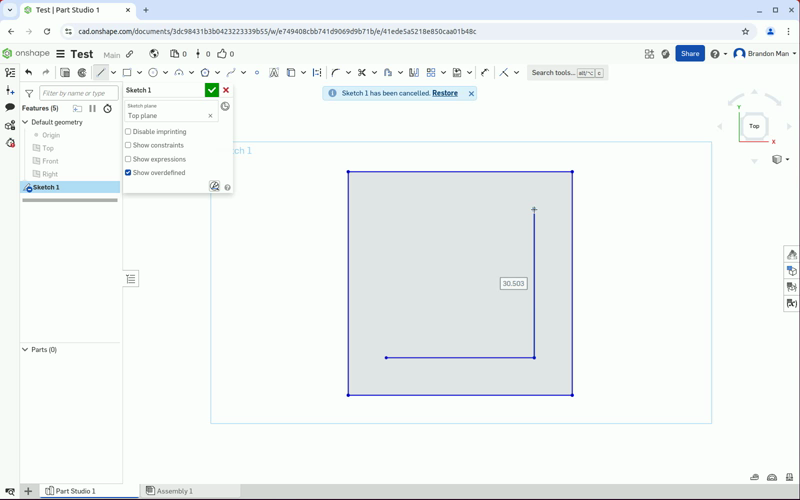
mouse_move(386, 209)
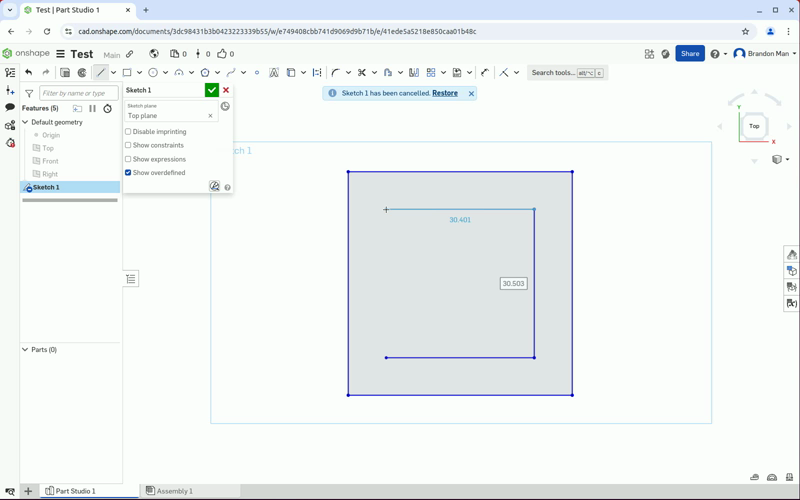
click(386, 209)
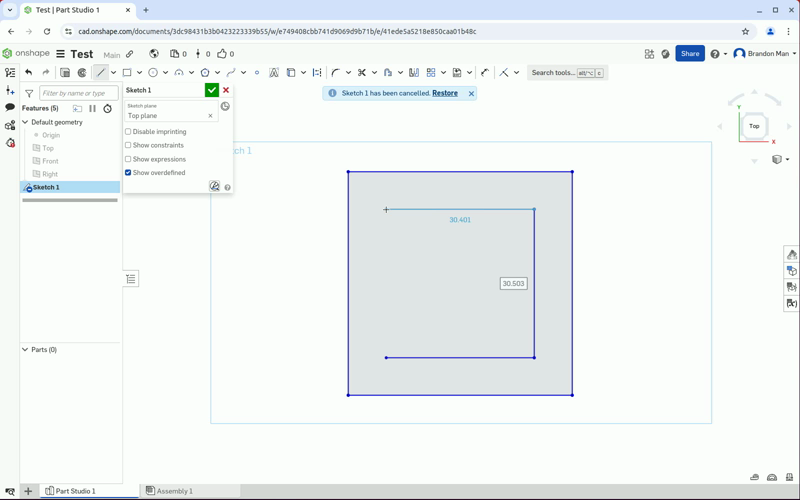
key_up(shift)
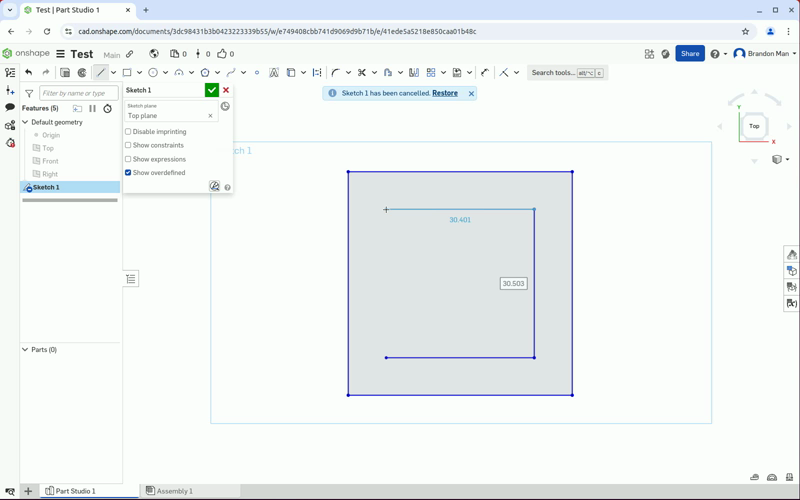
key_down(shift)
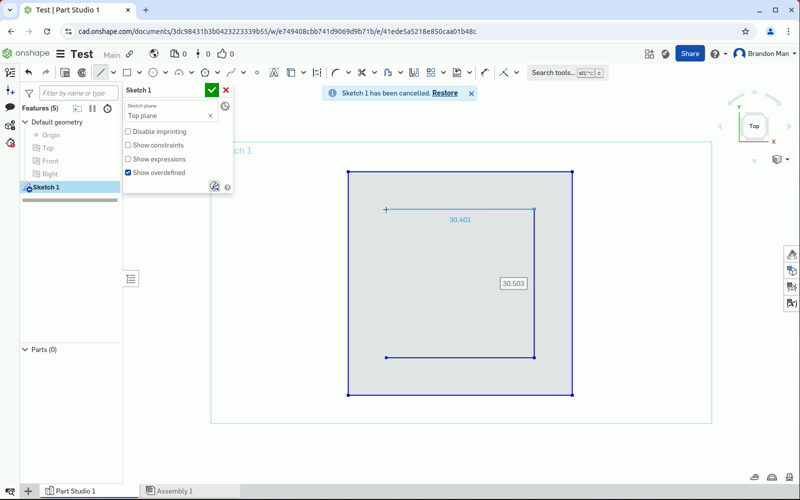
mouse_move(386, 357)
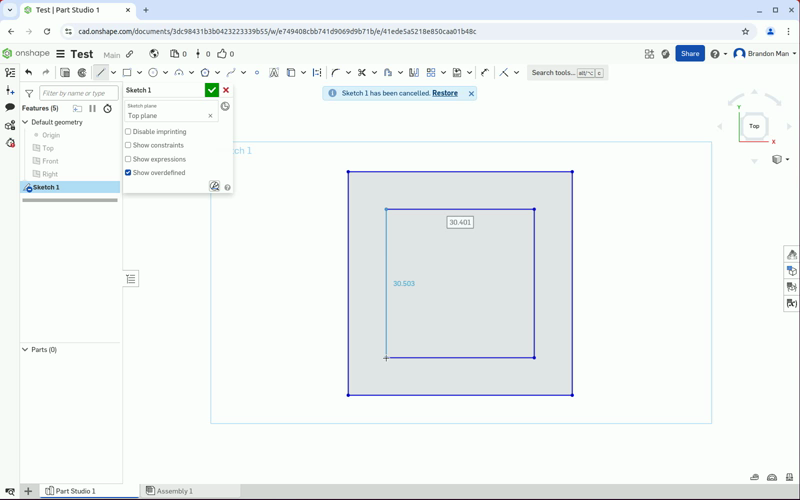
key_up(shift)
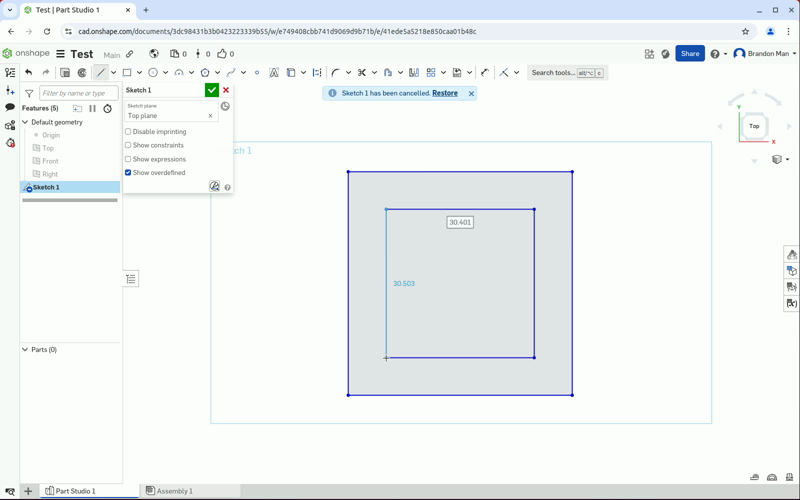
click(386, 357)
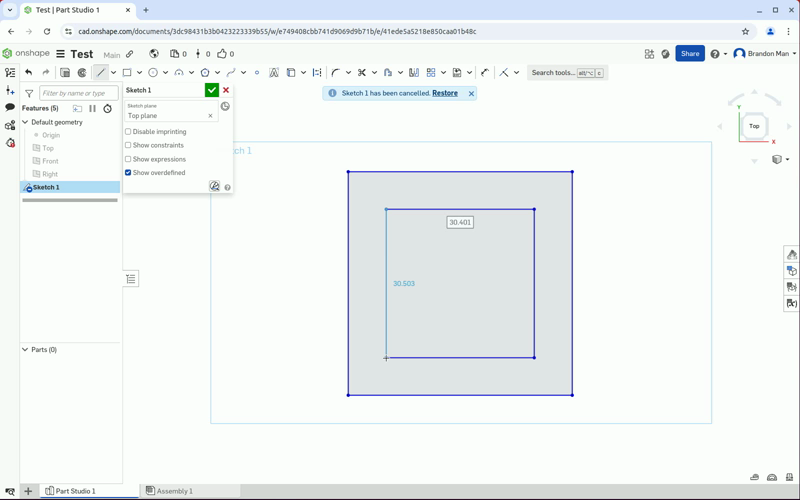
key(esc)
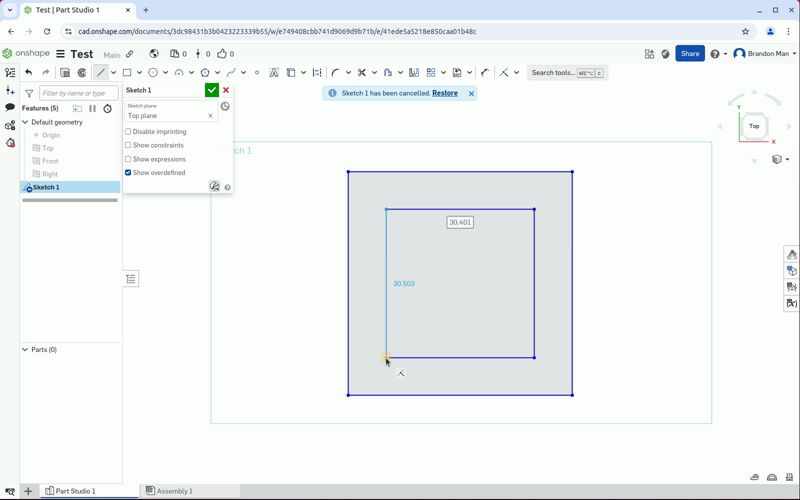
mouse_move(367, 307)
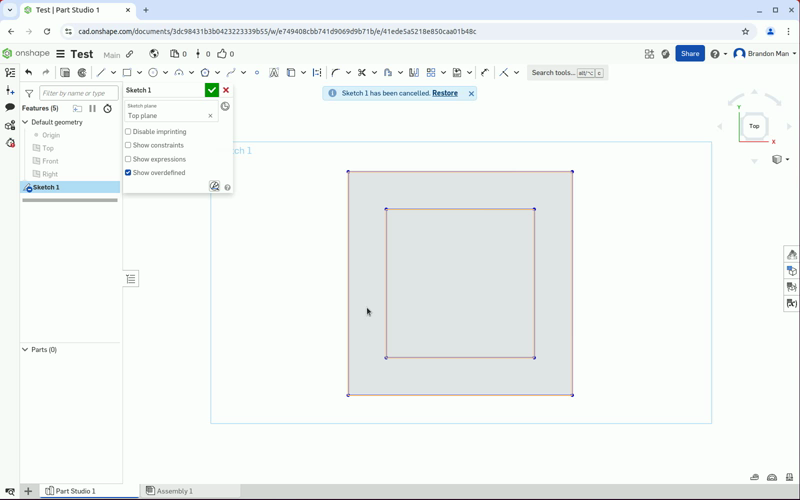
click(367, 307)
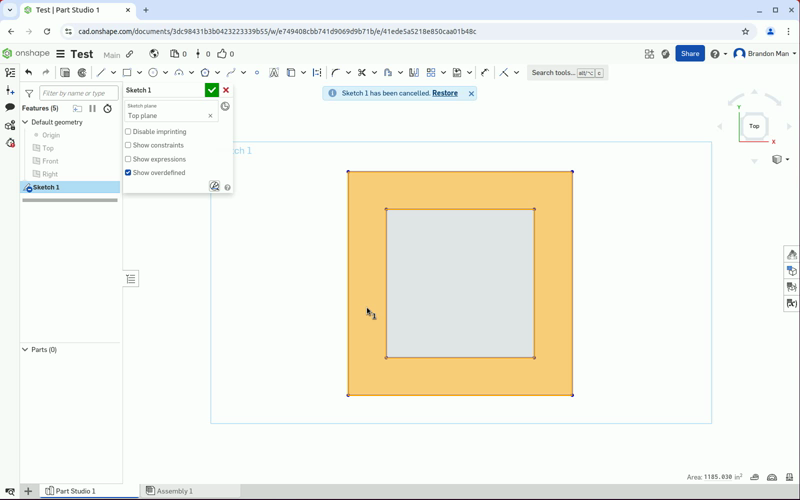
mouse_move(73, 352)
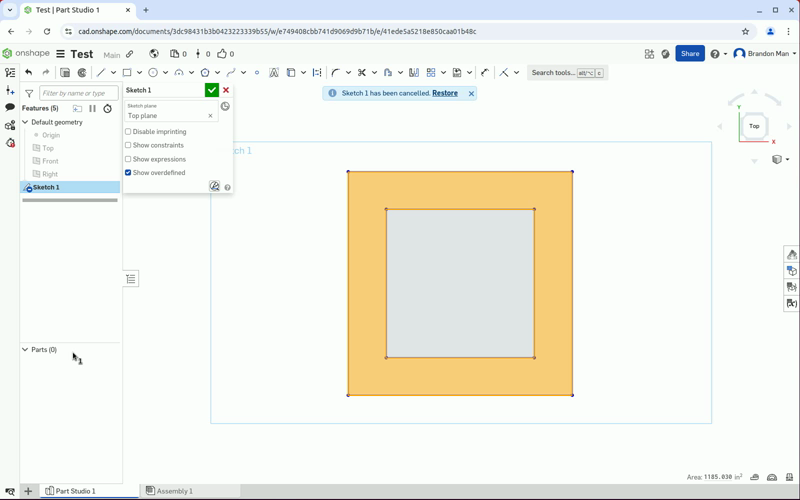
key(shift+y)
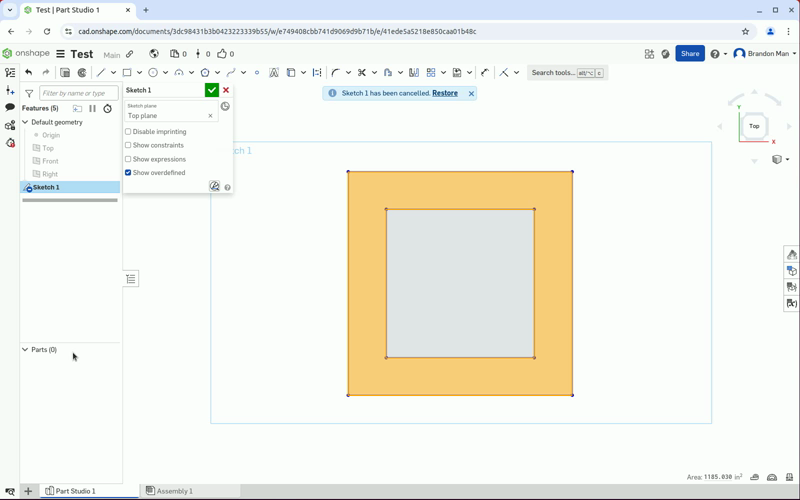
key(shift+e)
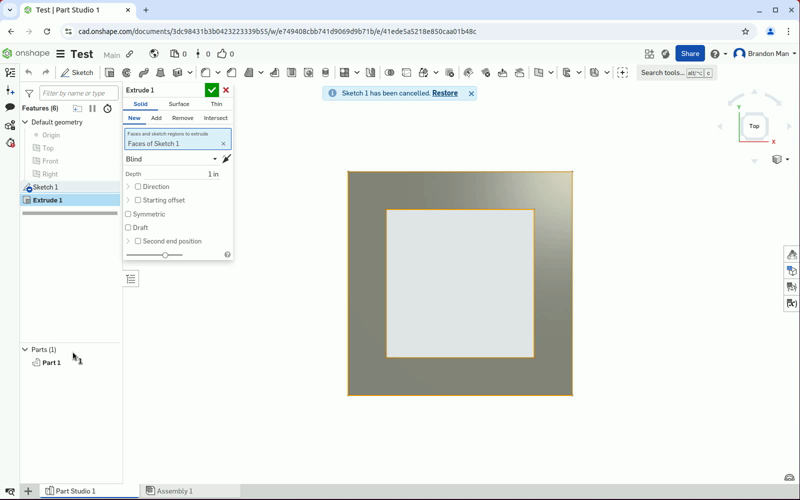
mouse_move(143, 106)
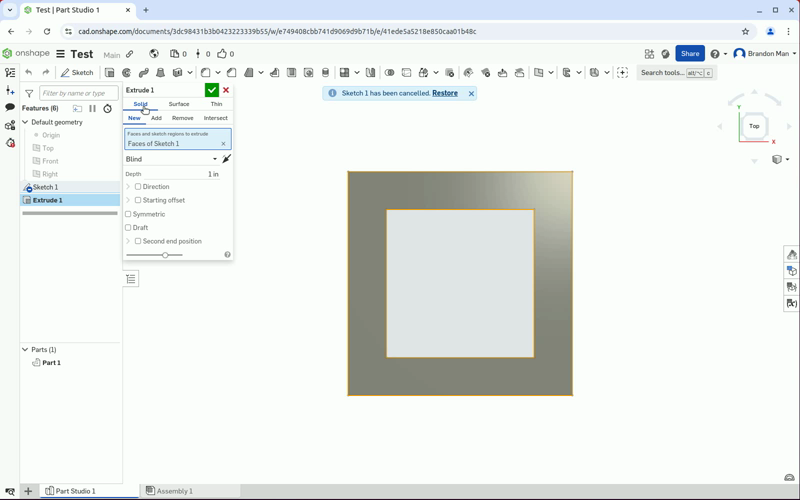
click(143, 106)
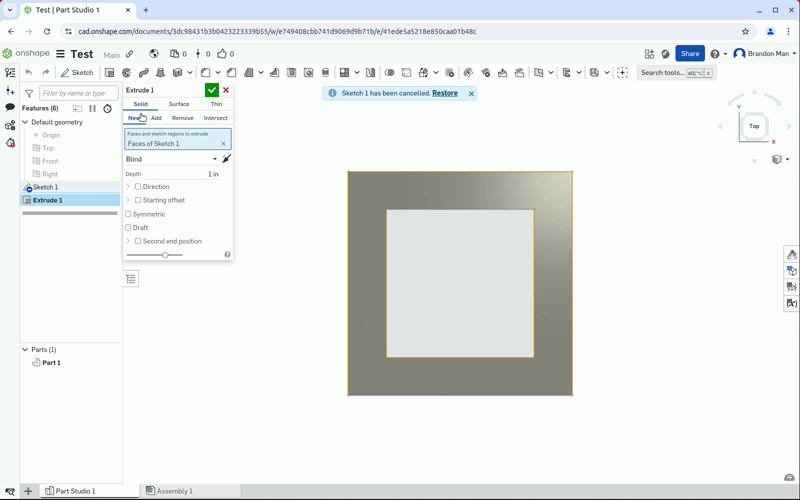
mouse_move(137, 120)
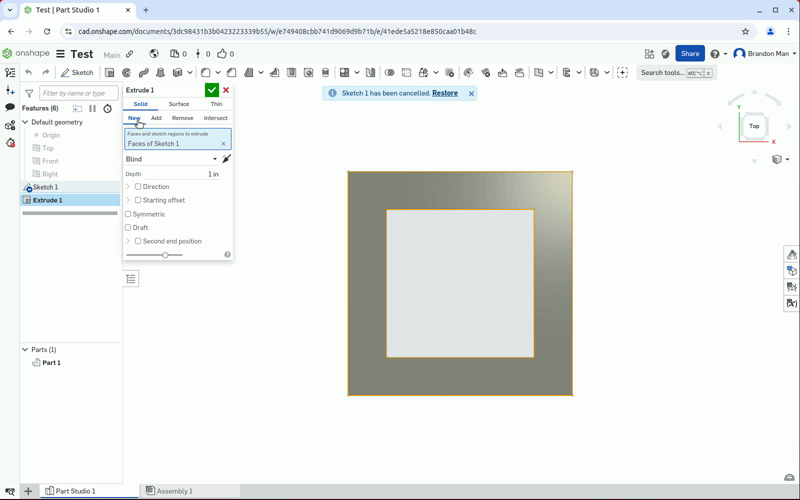
click(137, 120)
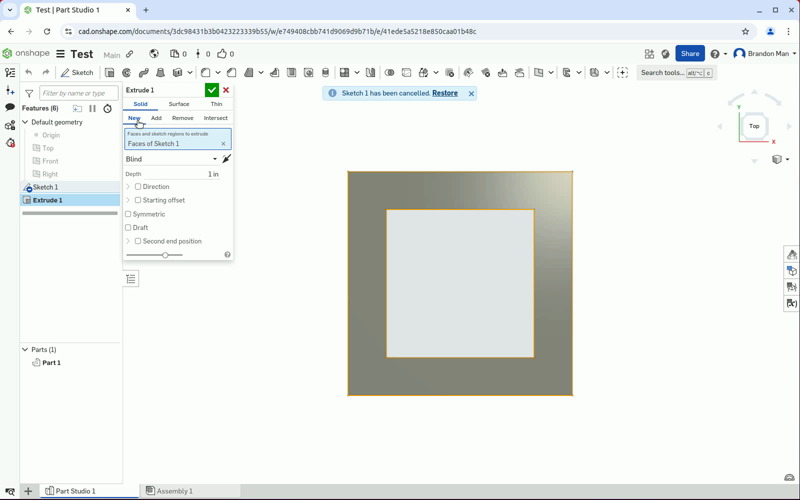
key(tab, 4)
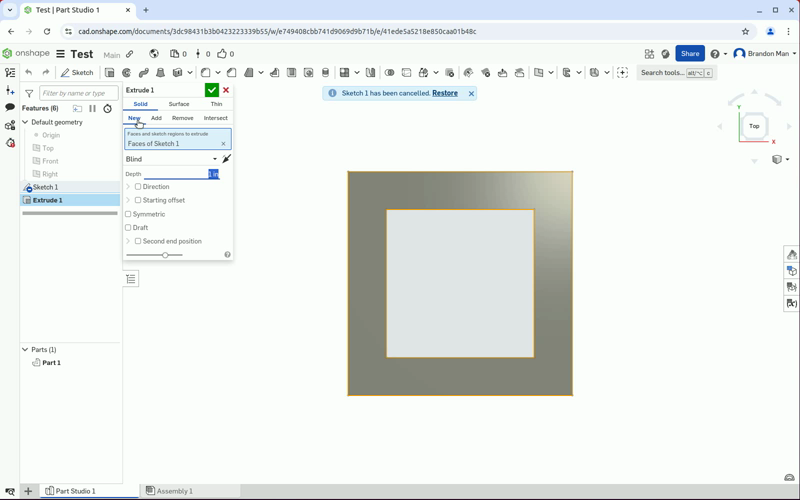
text(8.666)
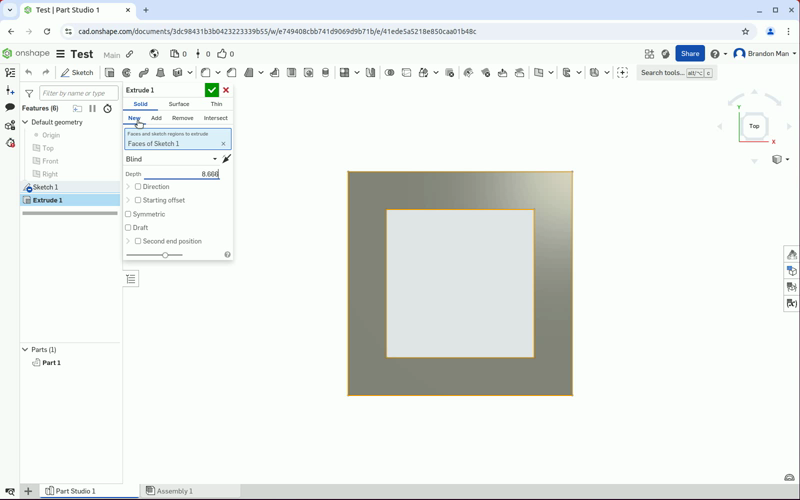
key(tab, 3)
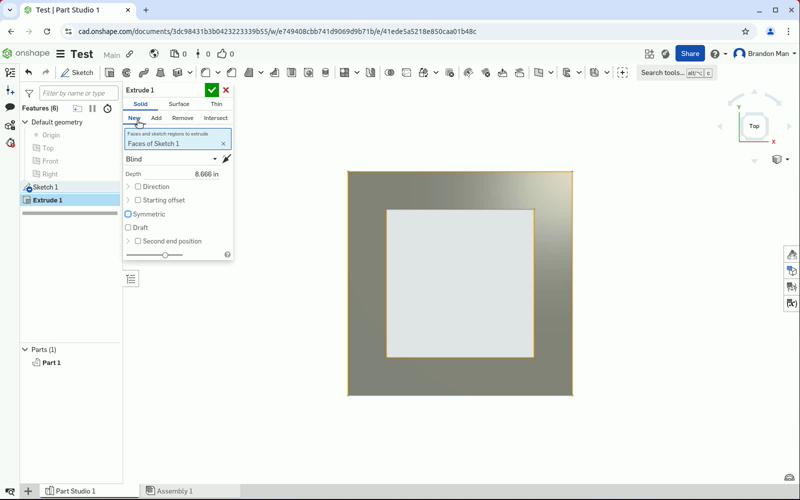
key(space)
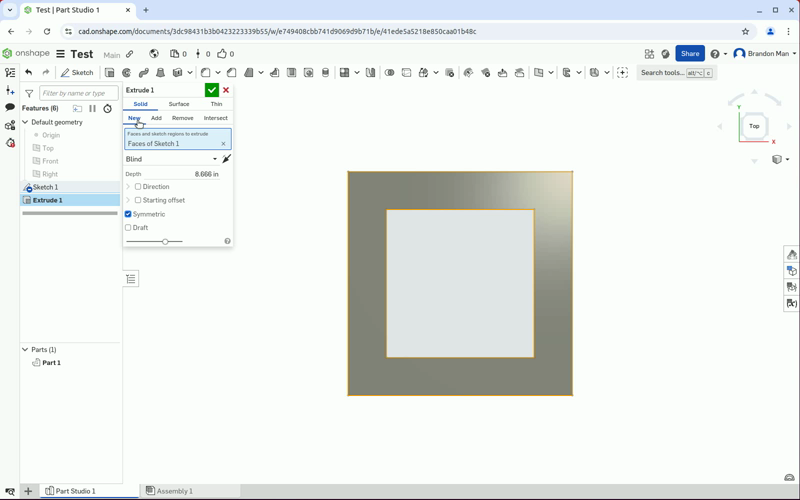
key(enter)
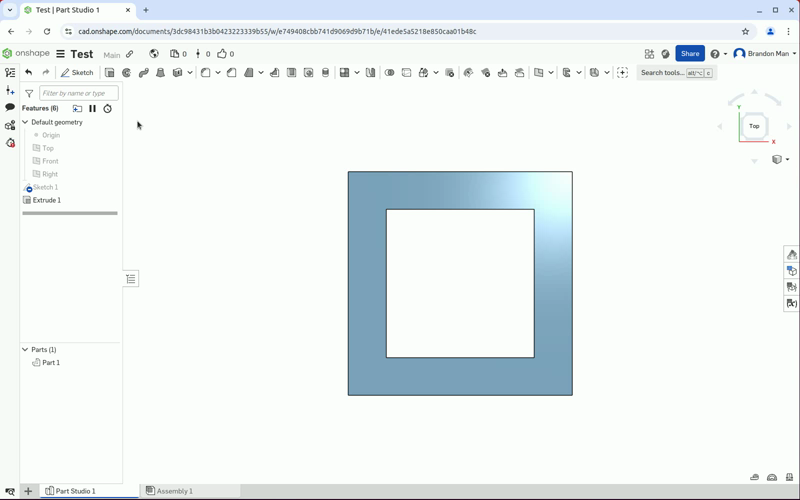
key(shift+h)
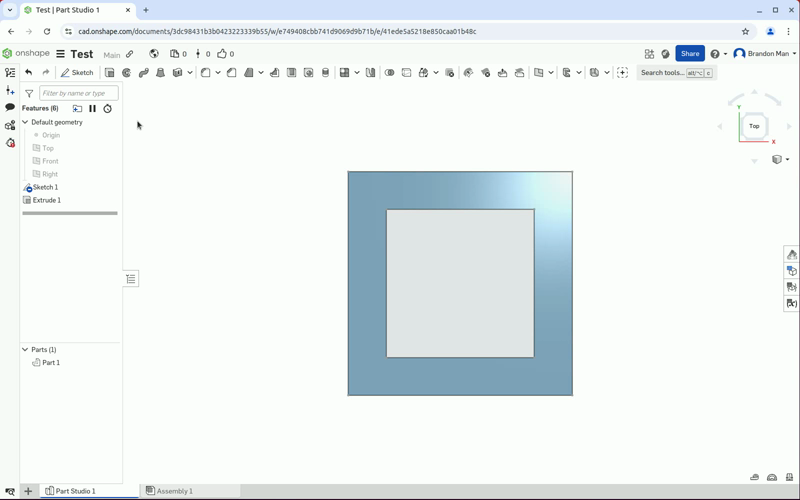
key(shift+h)
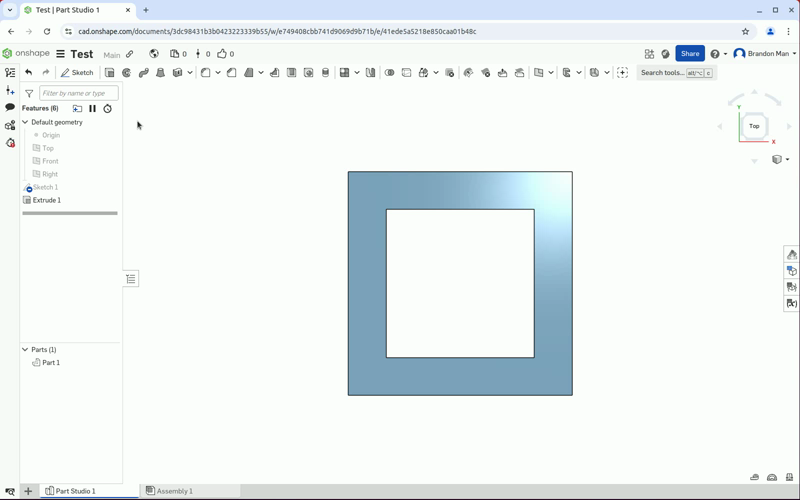
mouse_move(73, 189)
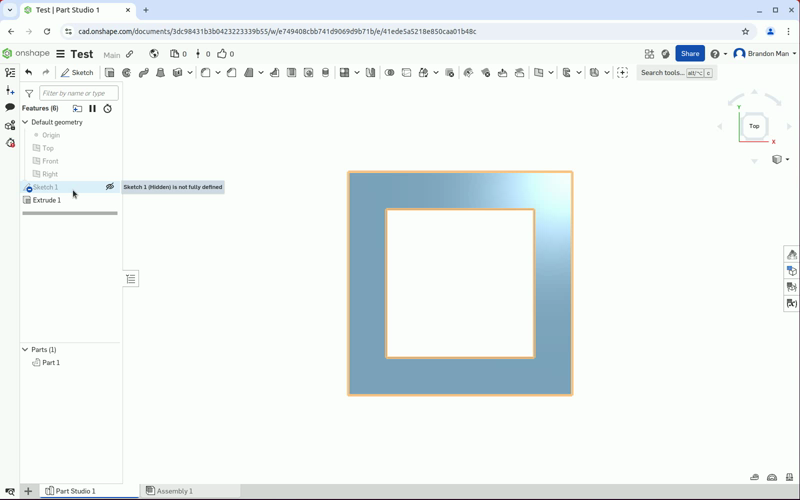
click(73, 189)
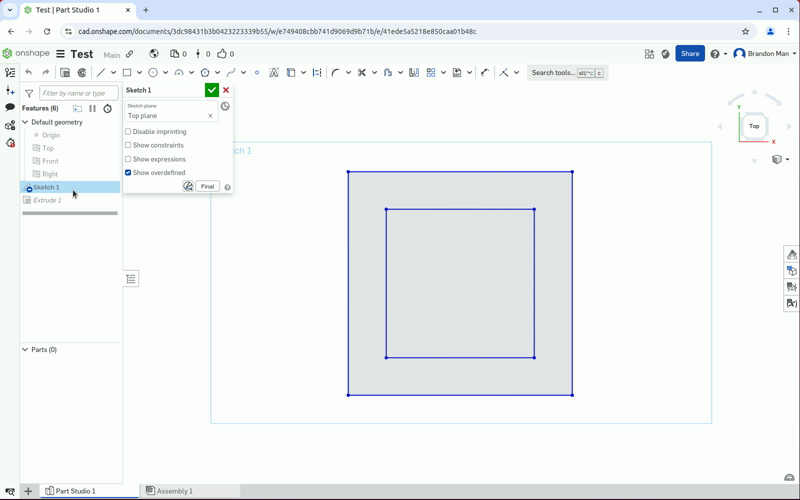
mouse_move(229, 92)
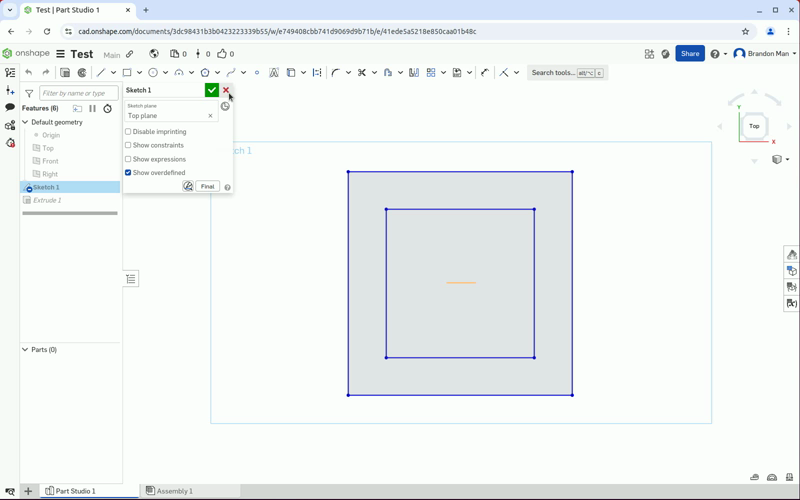
click(229, 92)
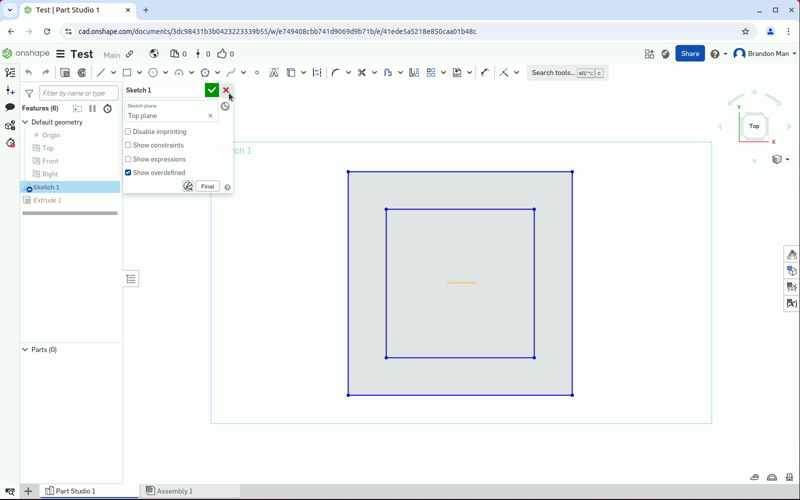
key(shift+s)
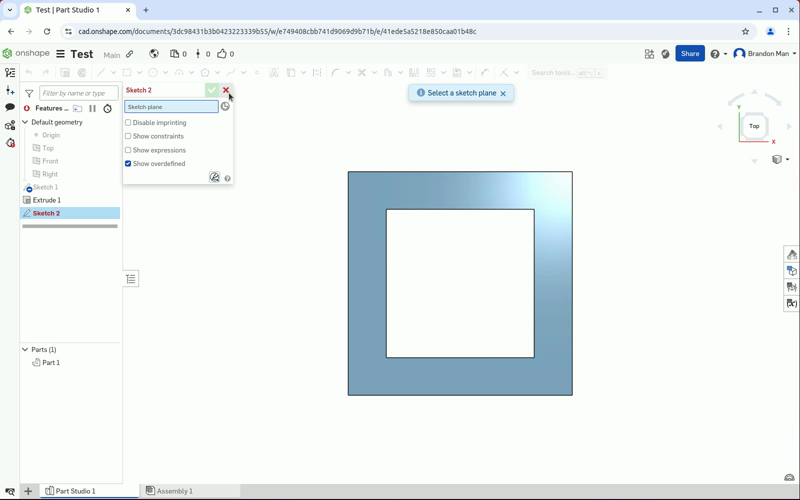
mouse_move(73, 150)
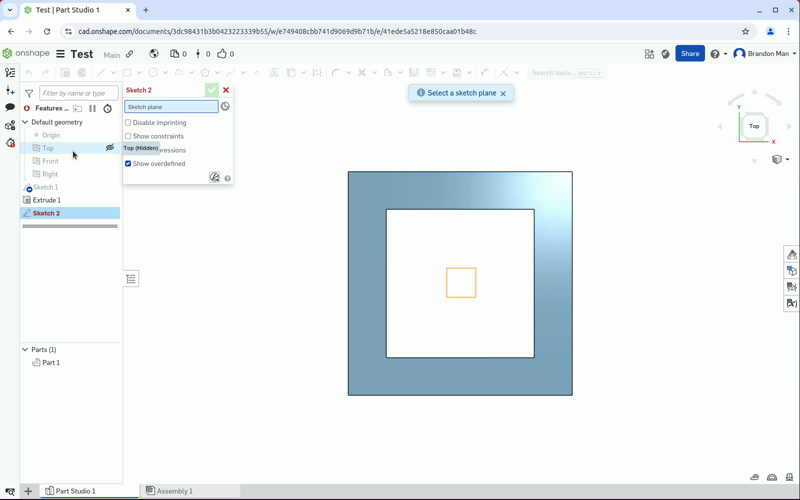
click(73, 150)
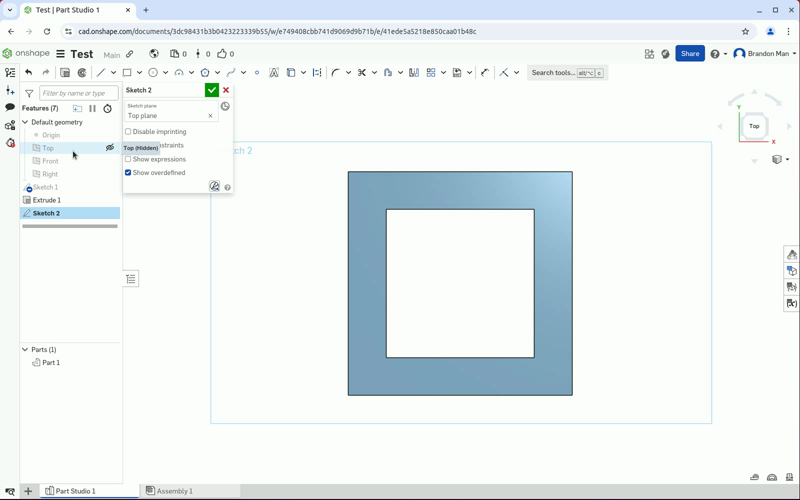
mouse_move(73, 352)
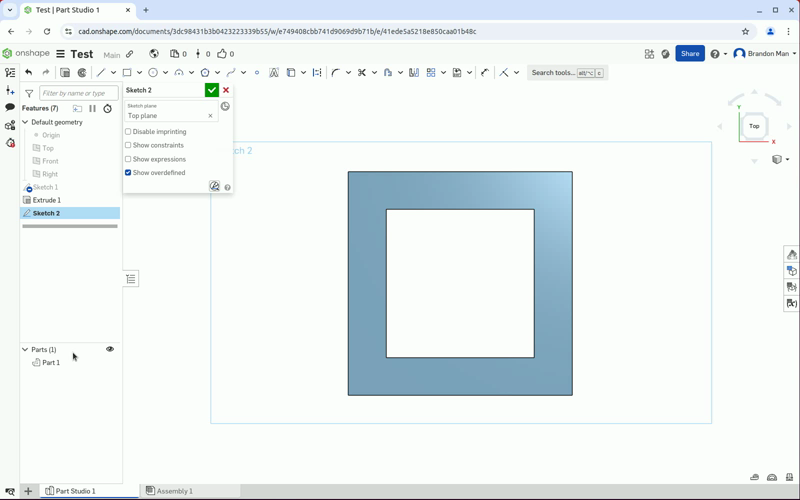
key(y)
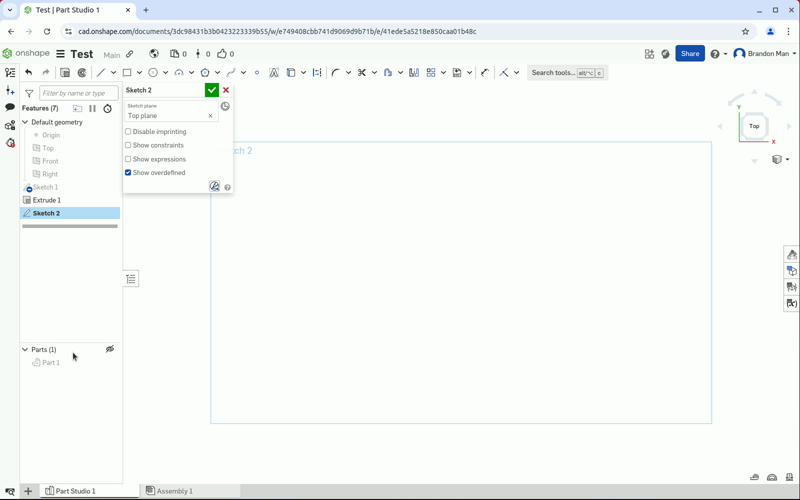
key(l)
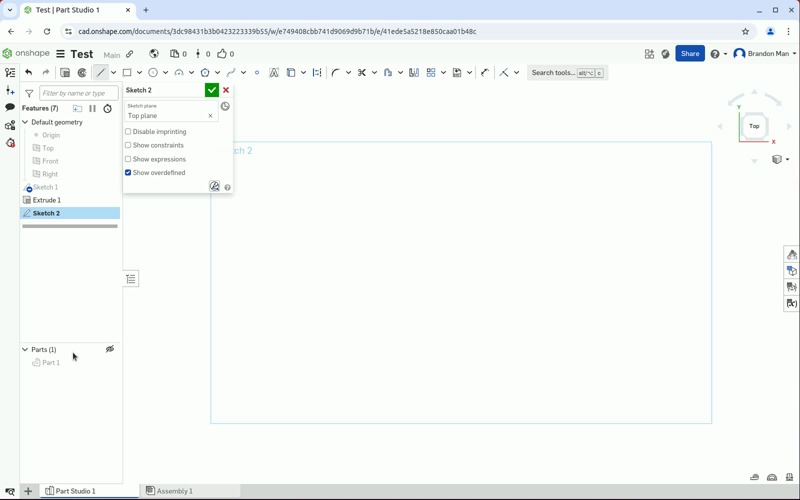
key_down(shift)
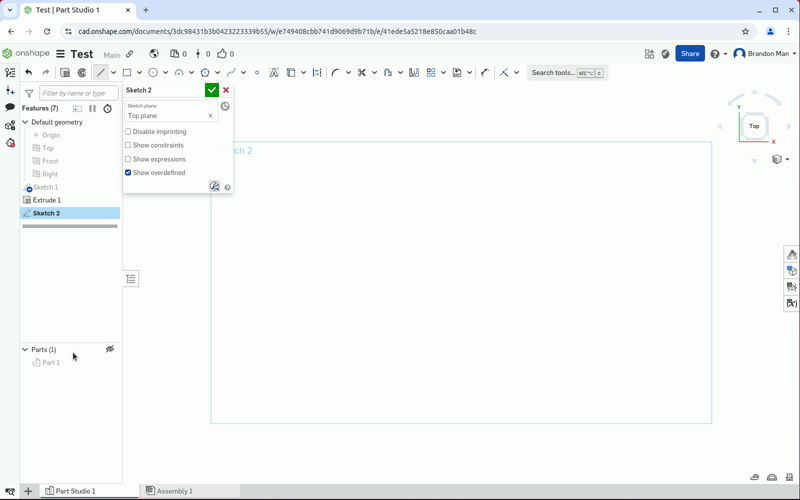
mouse_move(385, 357)
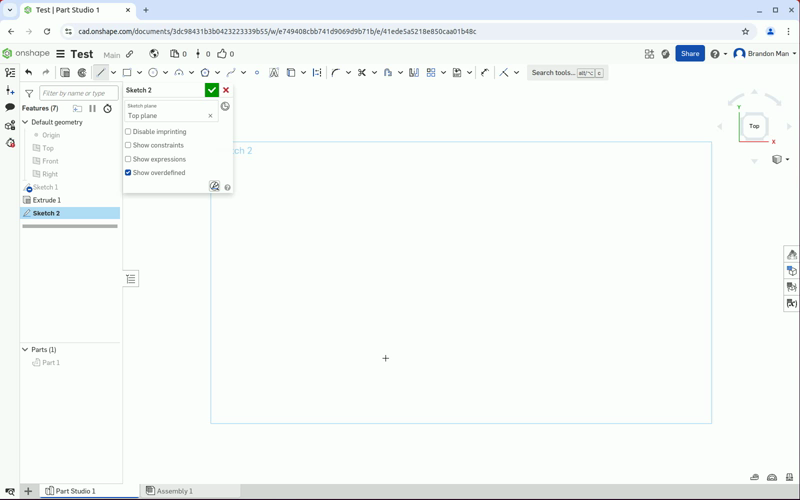
click(385, 357)
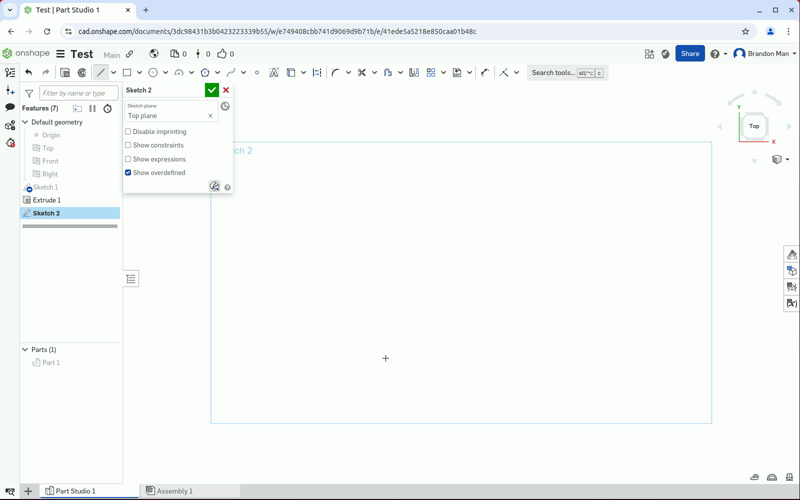
key_up(shift)
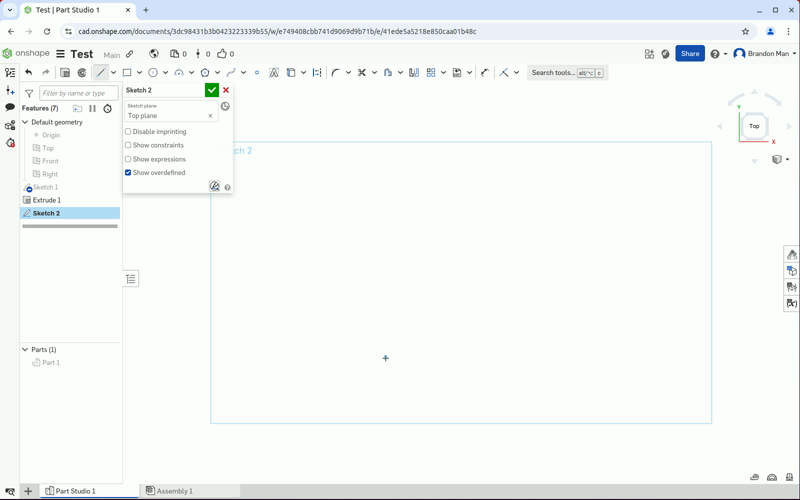
key_down(shift)
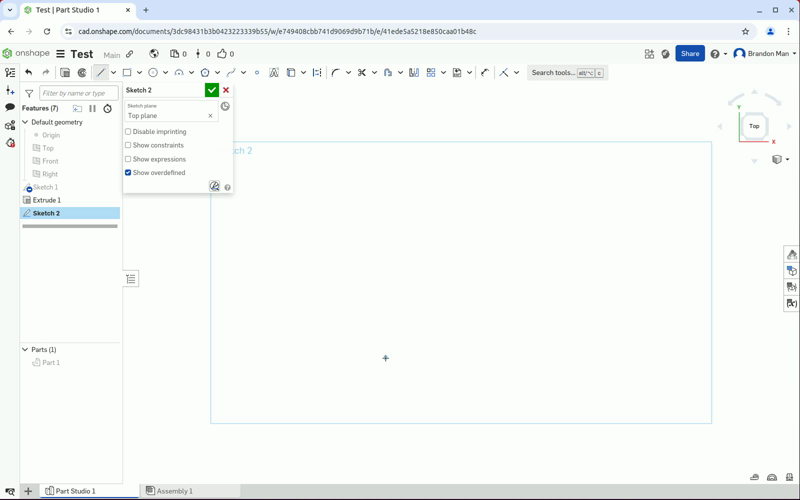
mouse_move(535, 357)
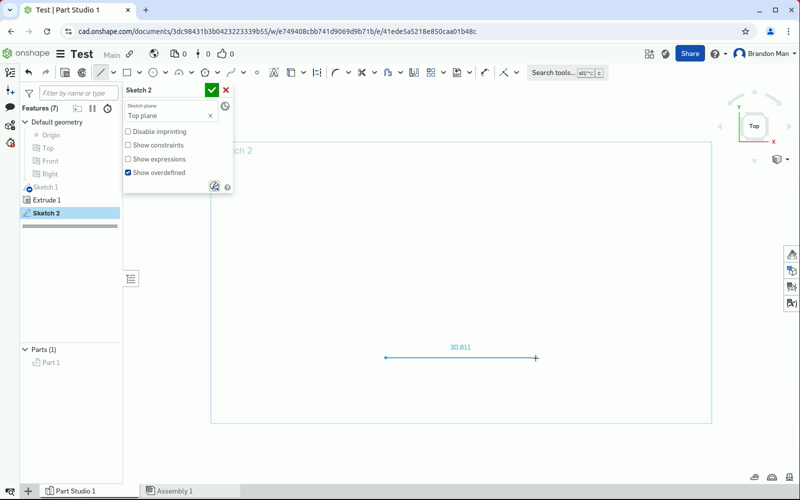
click(535, 357)
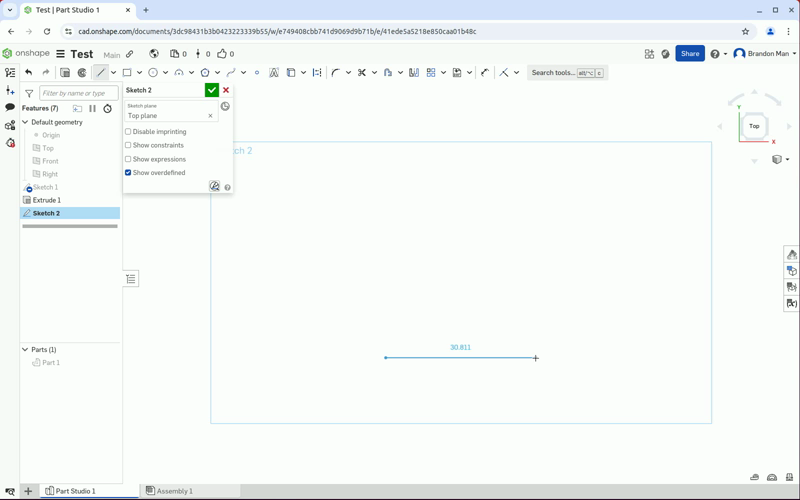
key_up(shift)
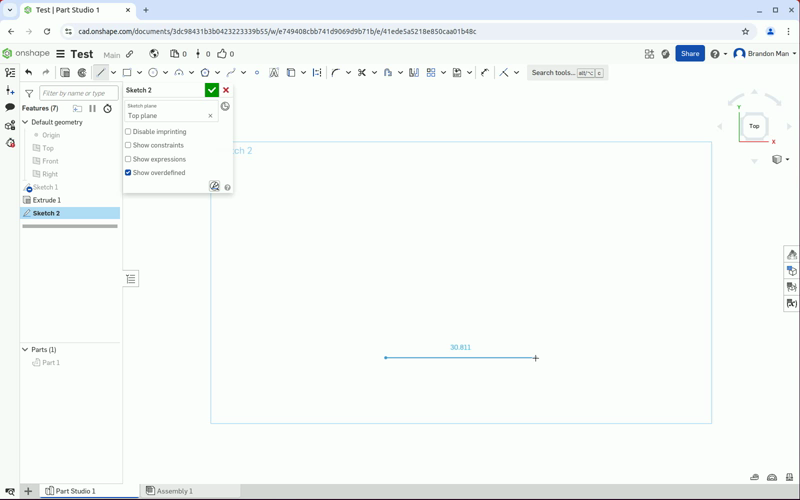
key_down(shift)
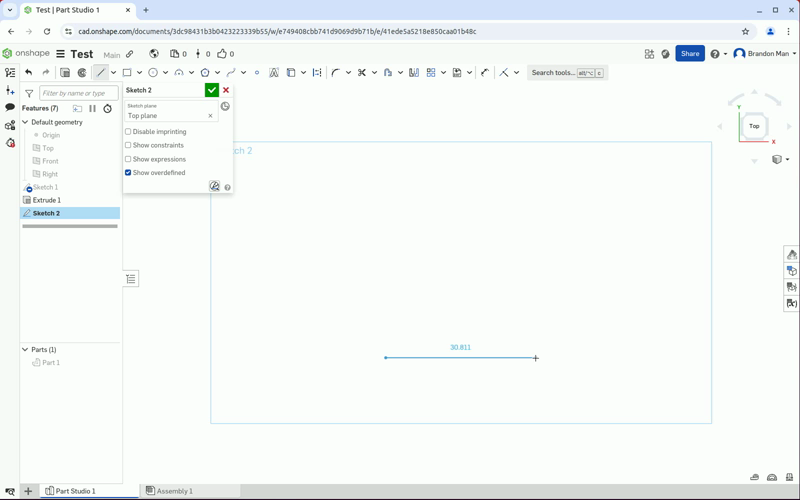
mouse_move(535, 208)
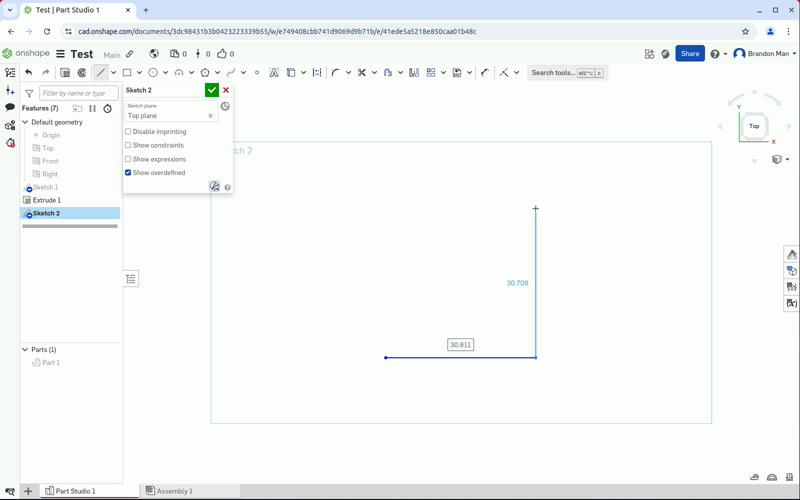
click(535, 208)
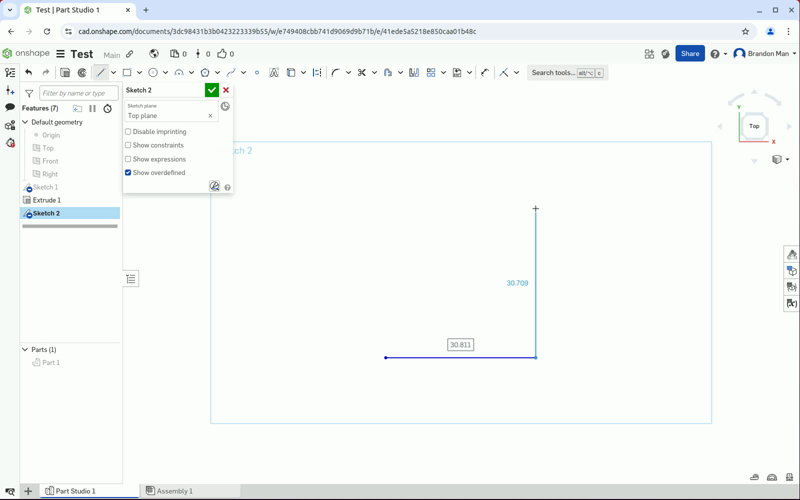
key_up(shift)
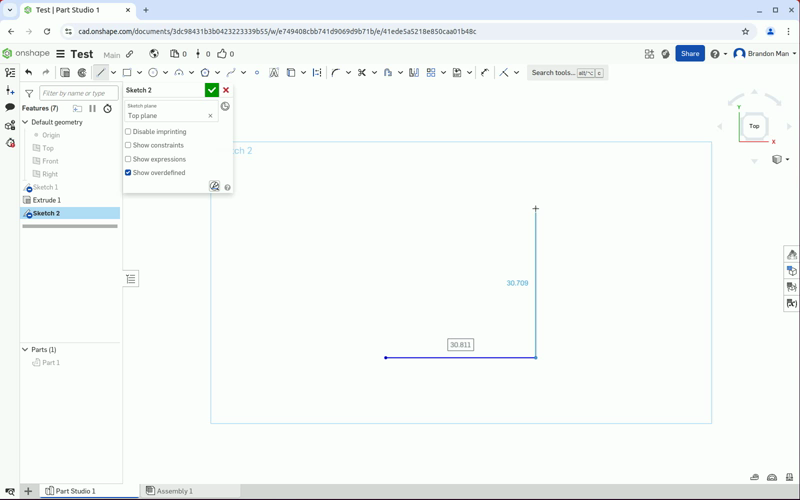
key_down(shift)
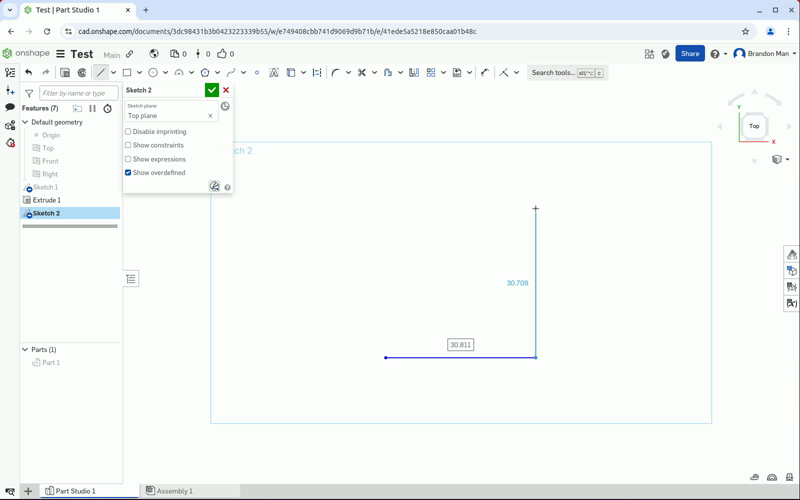
mouse_move(385, 208)
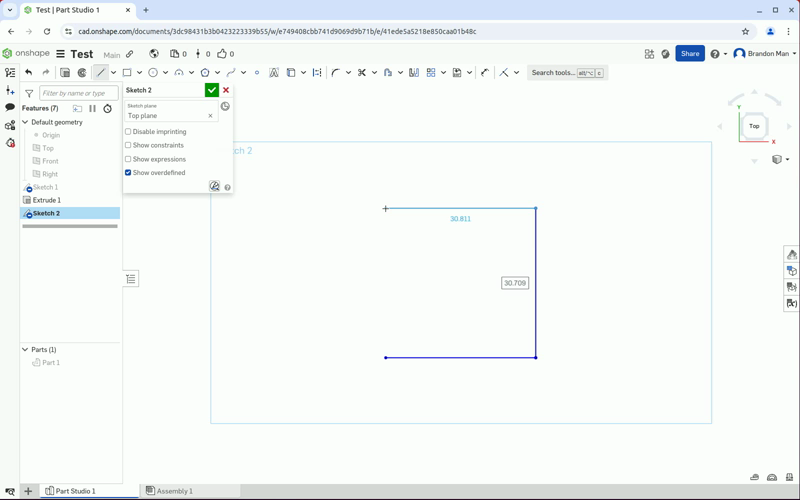
click(385, 208)
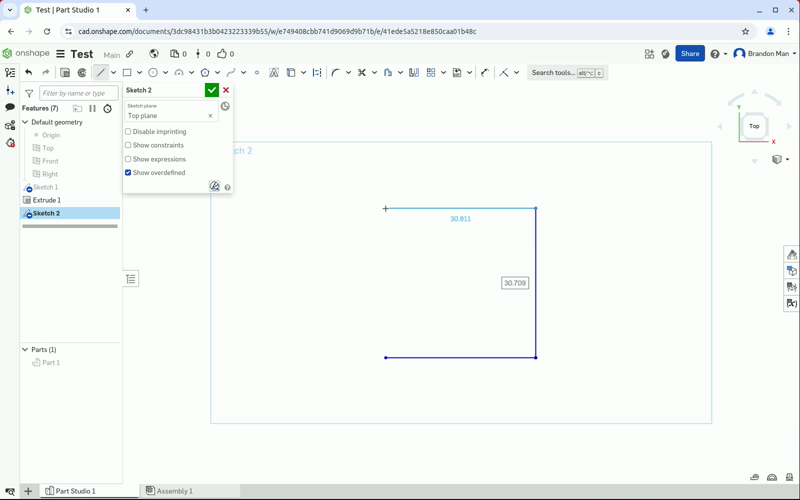
key_up(shift)
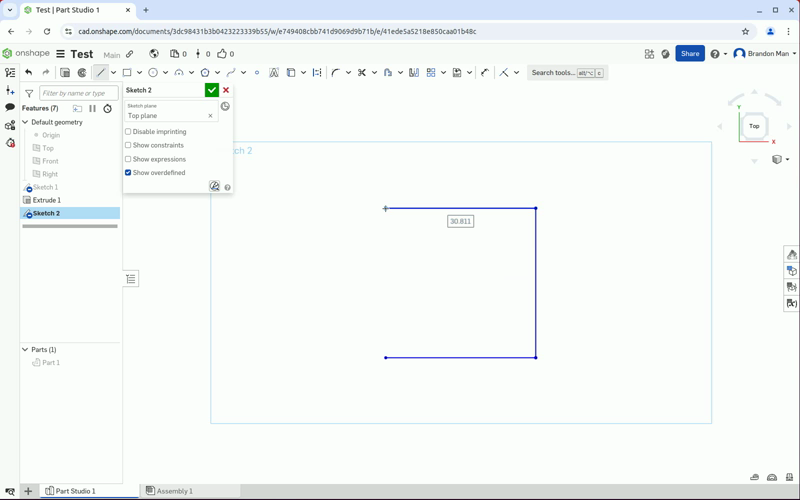
key_down(shift)
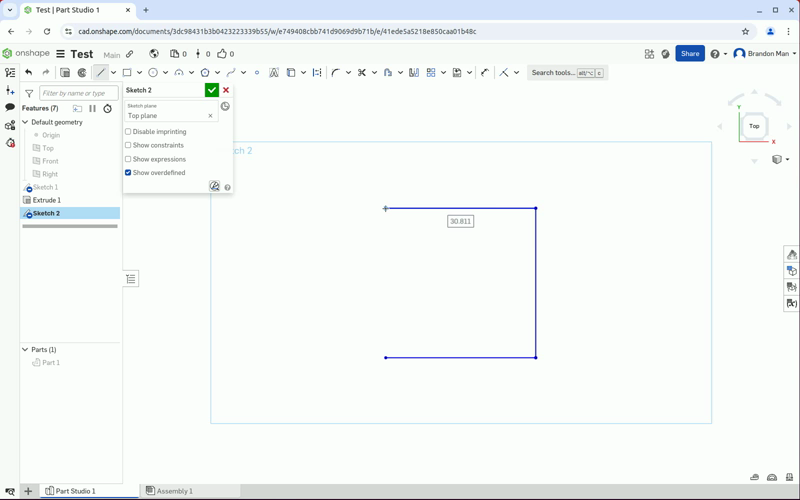
mouse_move(385, 357)
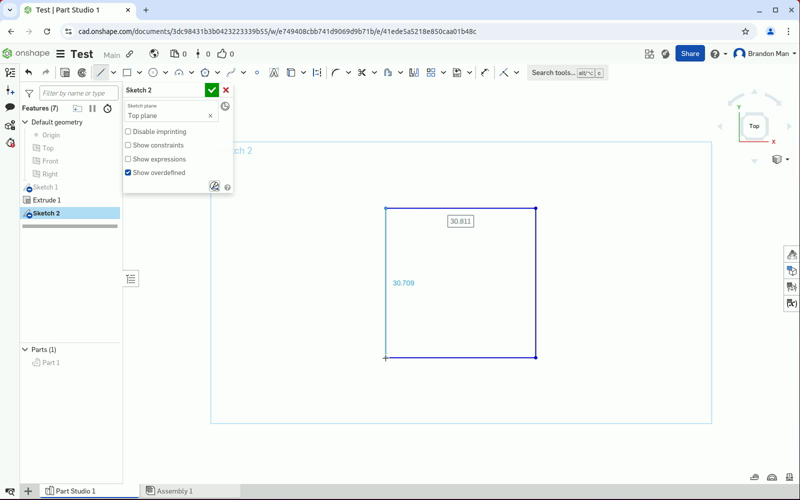
key_up(shift)
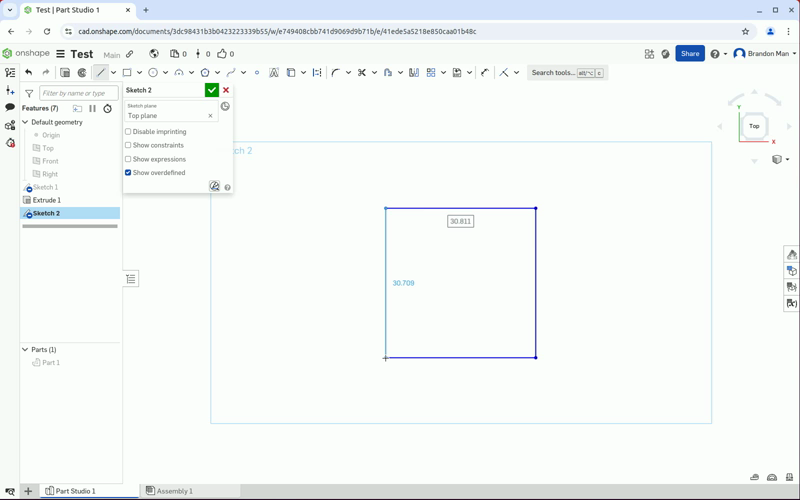
click(385, 357)
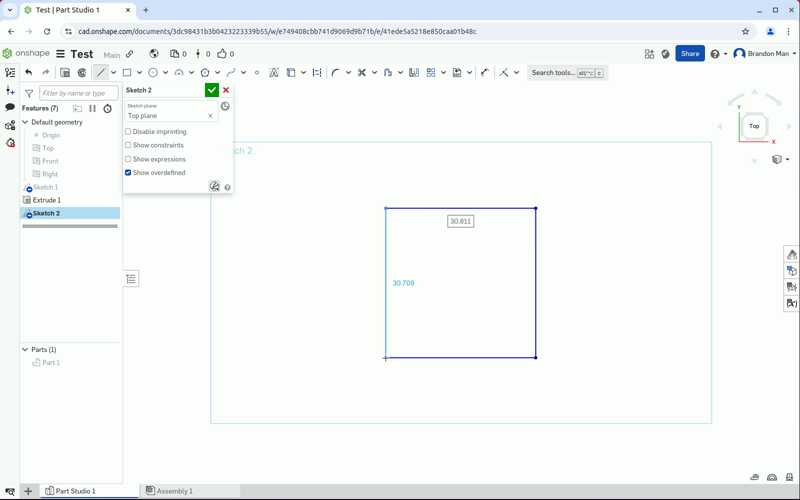
key(esc)
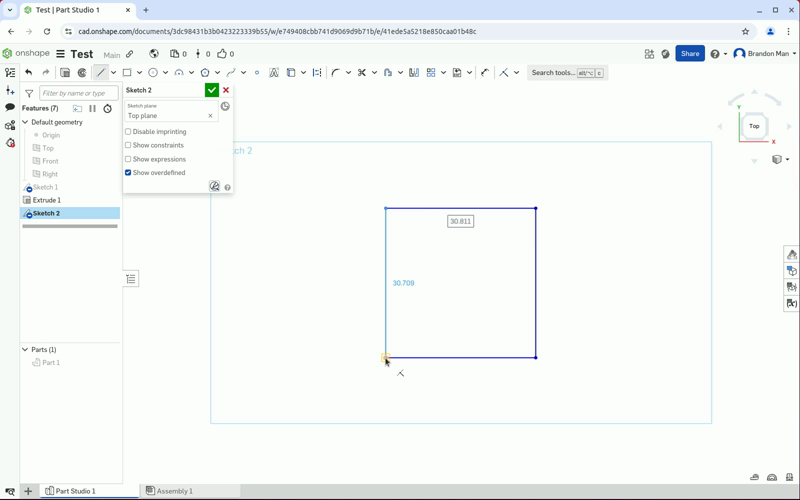
mouse_move(506, 298)
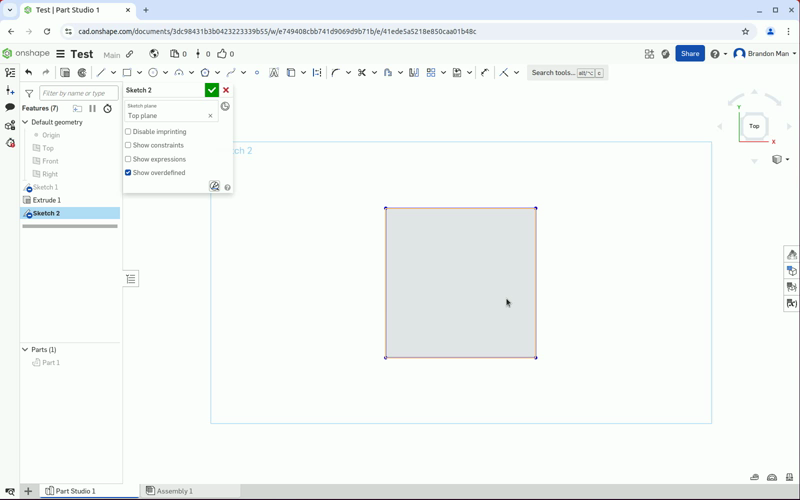
click(506, 298)
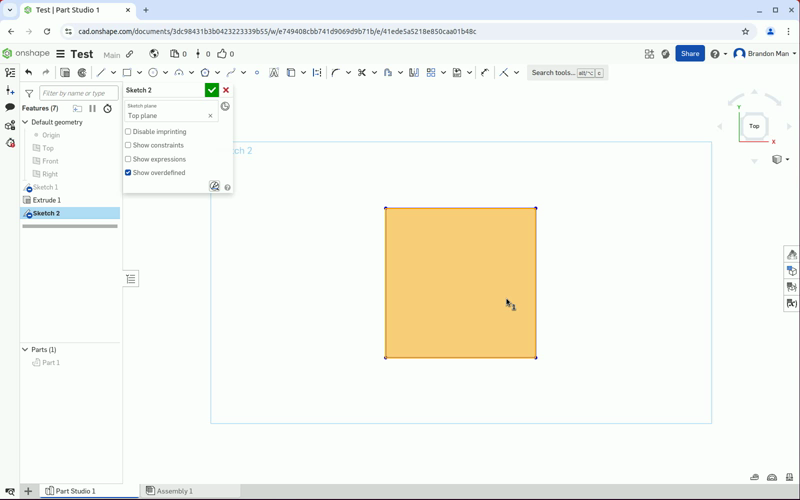
mouse_move(73, 352)
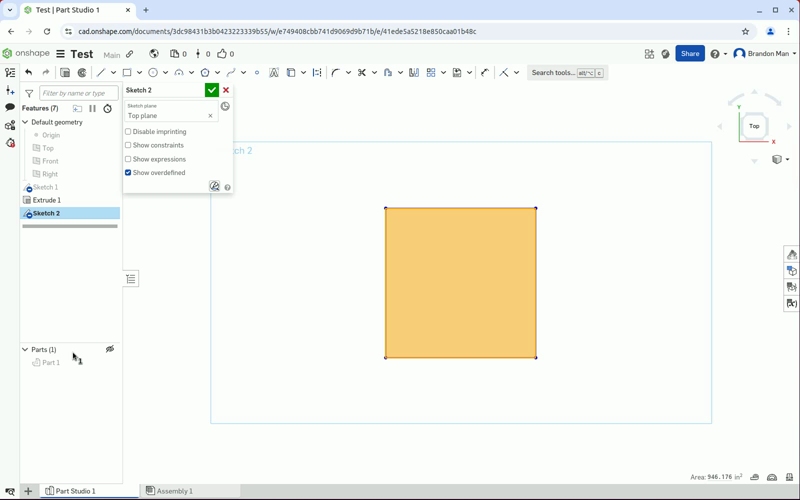
key(shift+y)
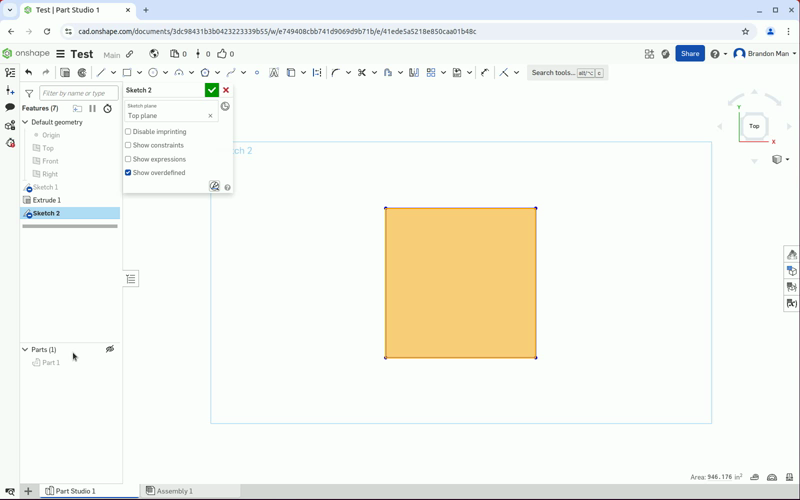
key(shift+e)
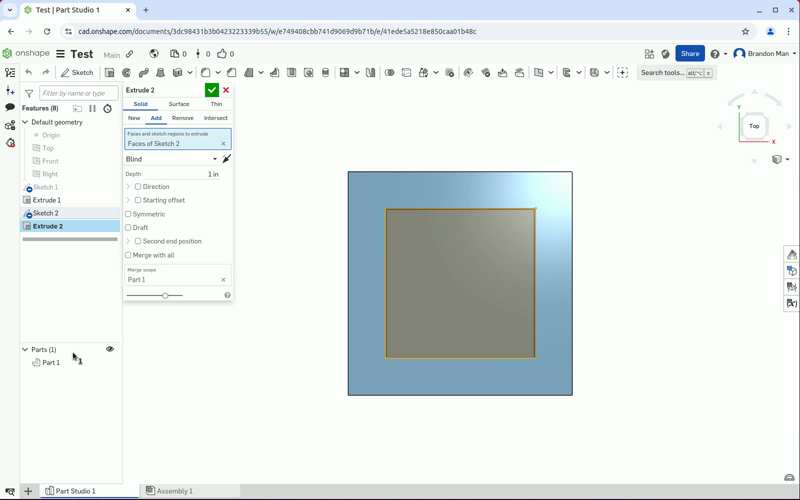
mouse_move(143, 106)
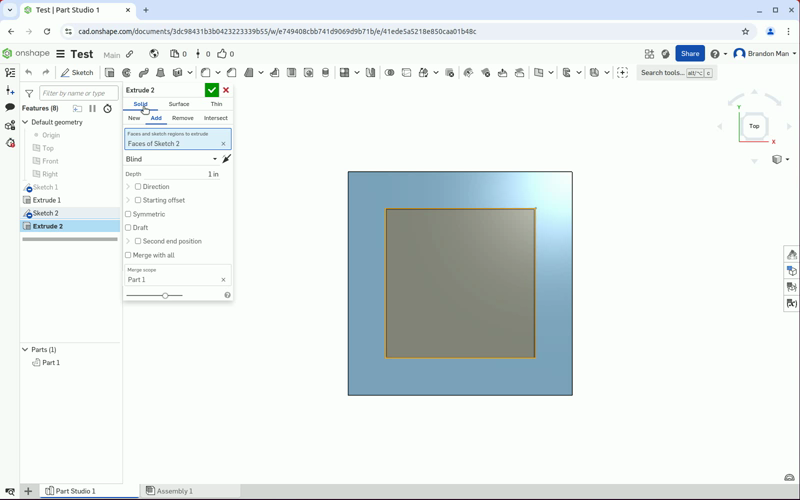
click(143, 106)
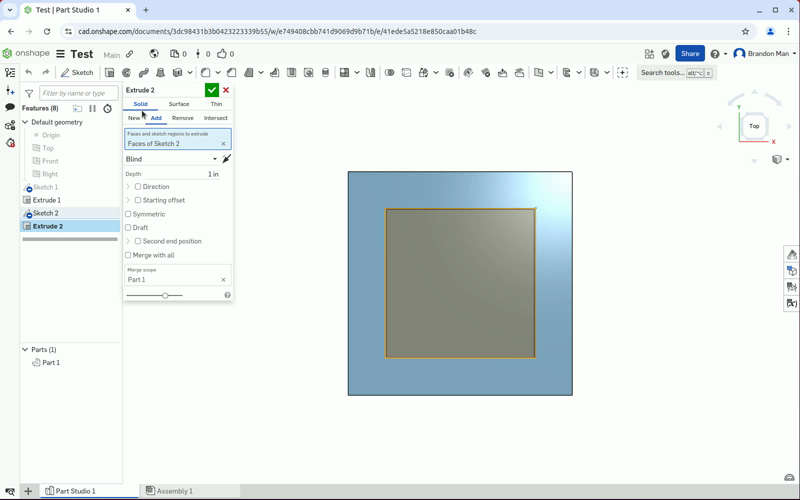
mouse_move(137, 120)
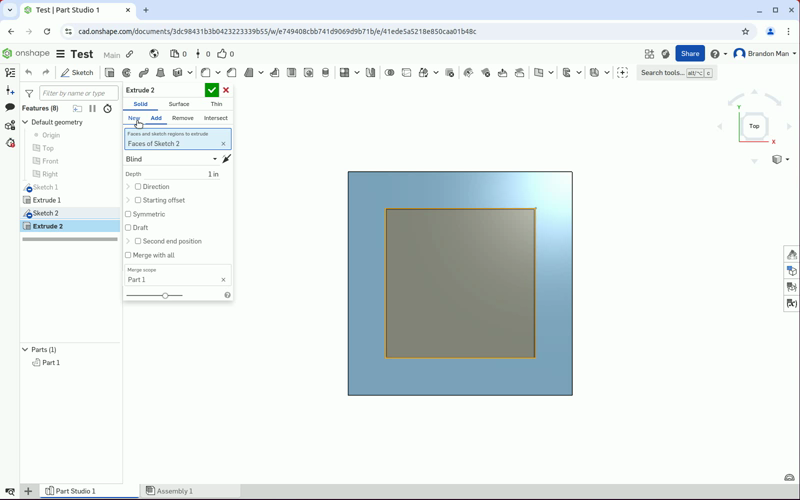
click(137, 120)
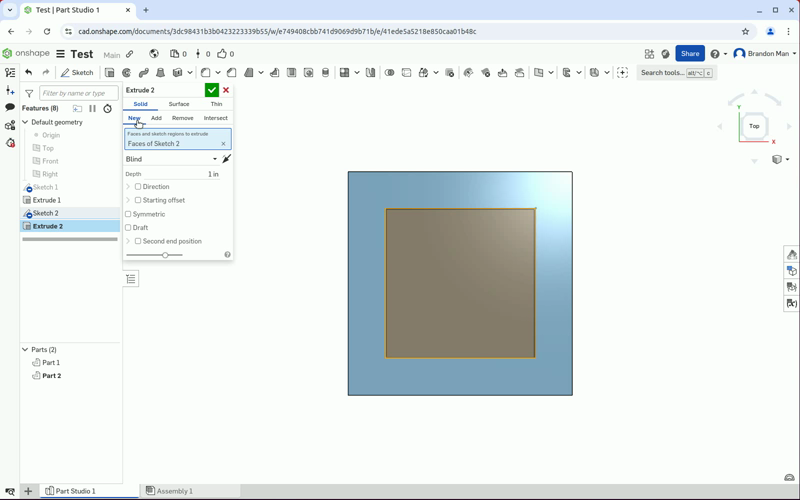
key(tab, 4)
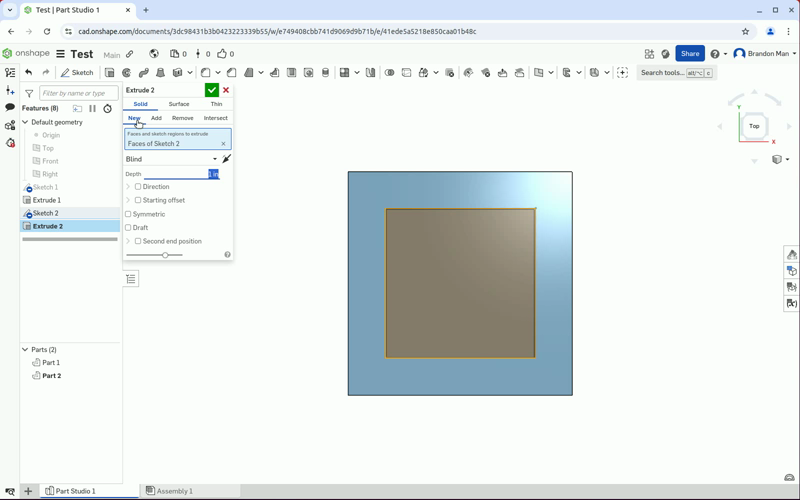
text(8.666)
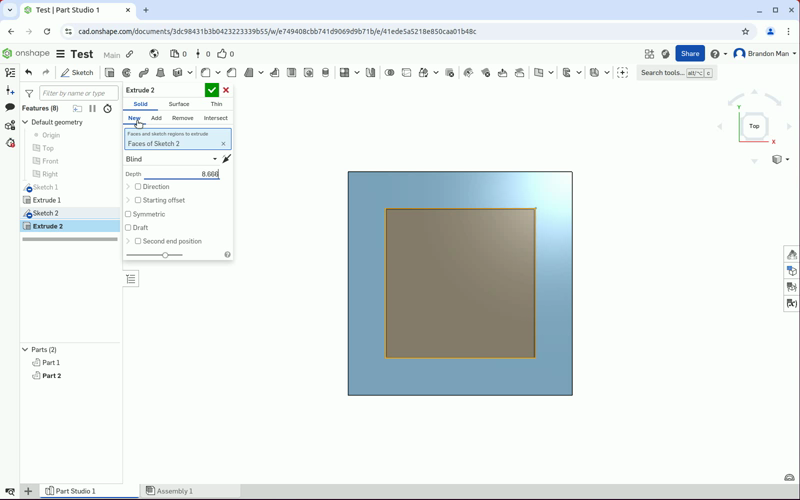
key(tab, 3)
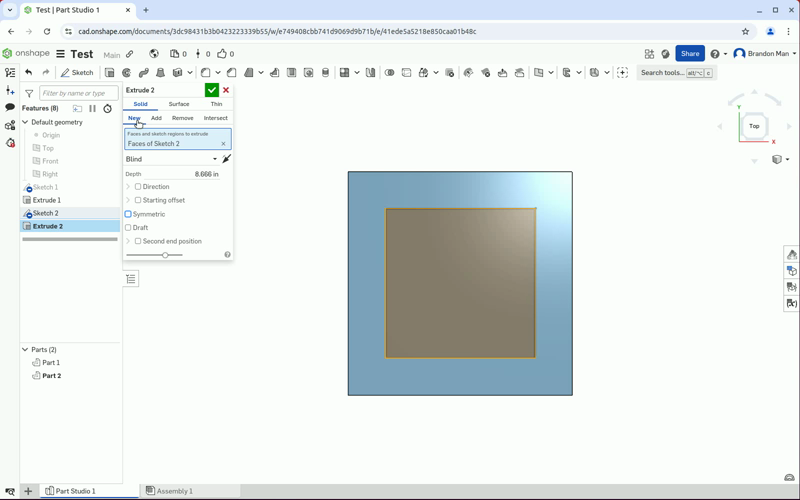
key(space)
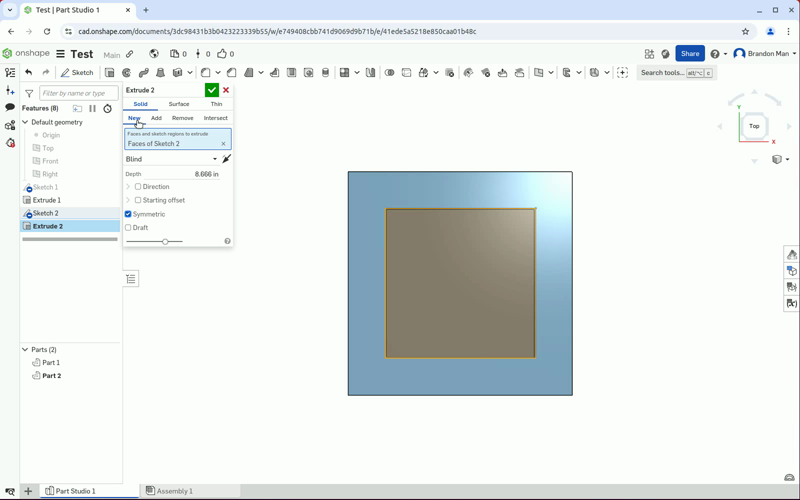
key(enter)
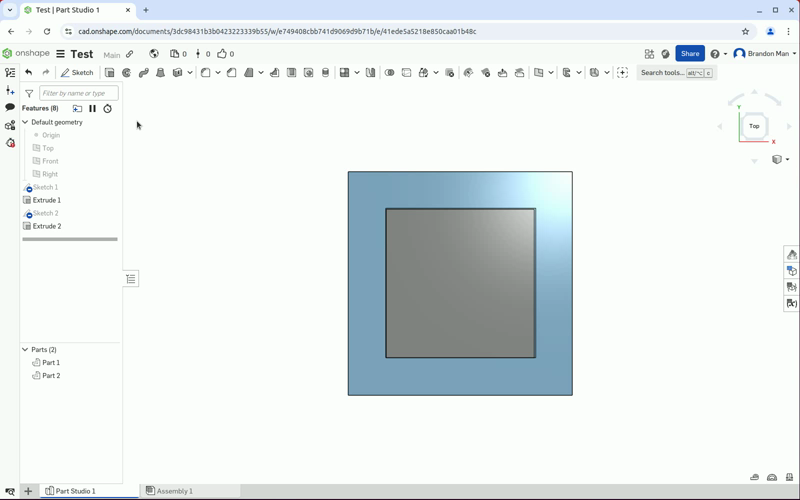
key(shift+h)
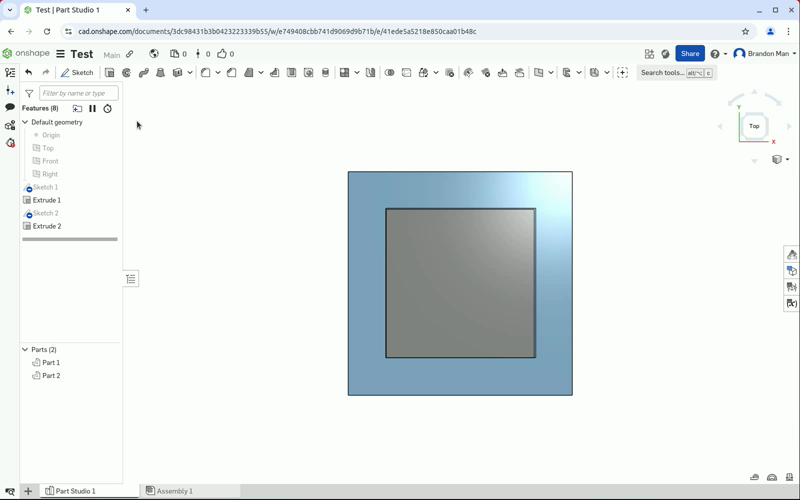
key(shift+h)
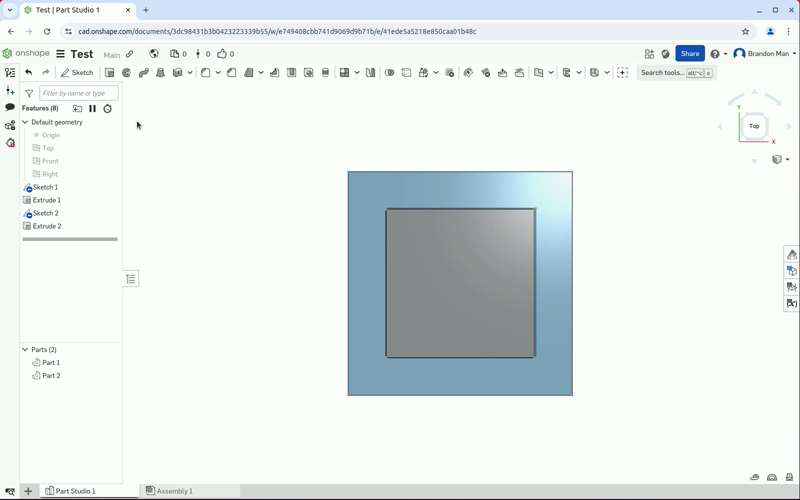
key(shift+7)
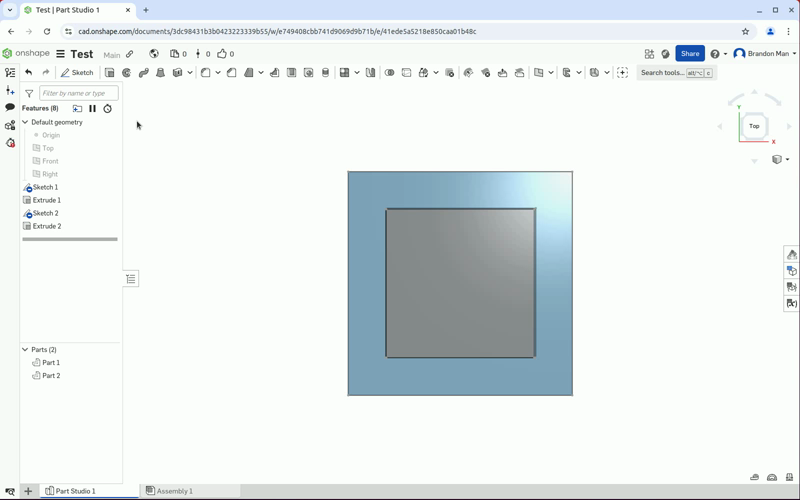
key(up, 3)
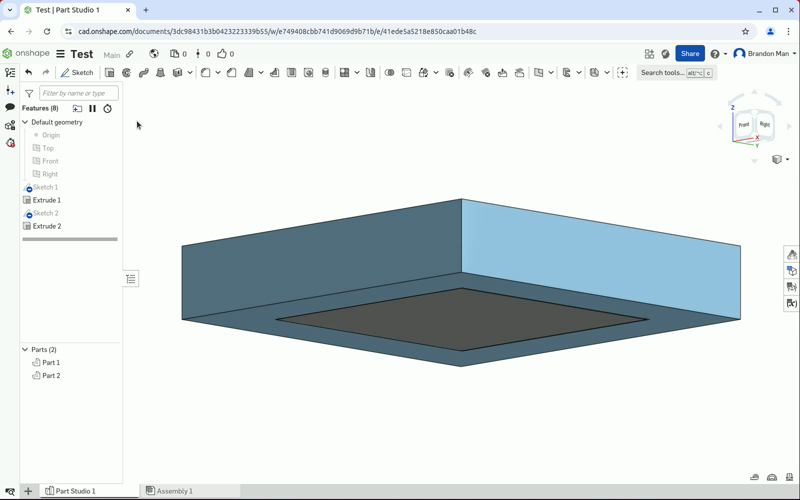
key(left, 3)
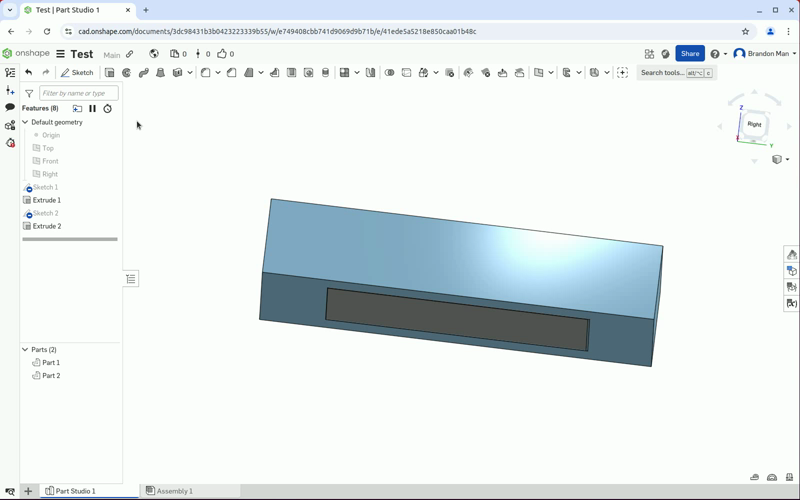
key(right, 3)
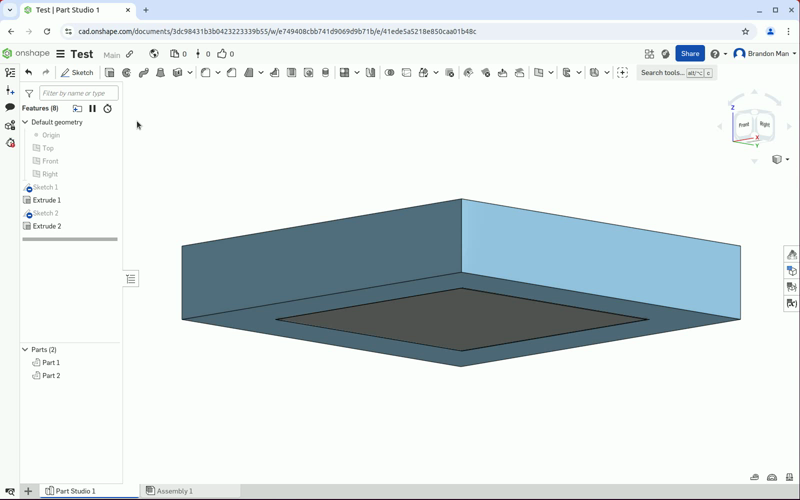
key(down, 3)
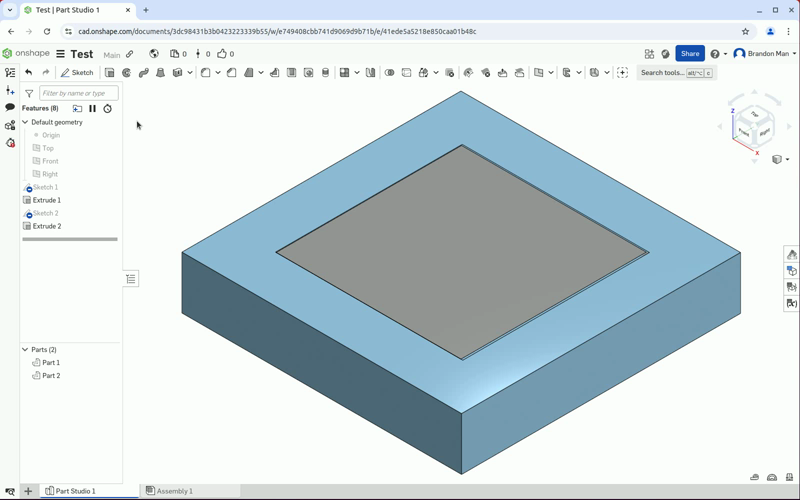
mouse_move(73, 189)
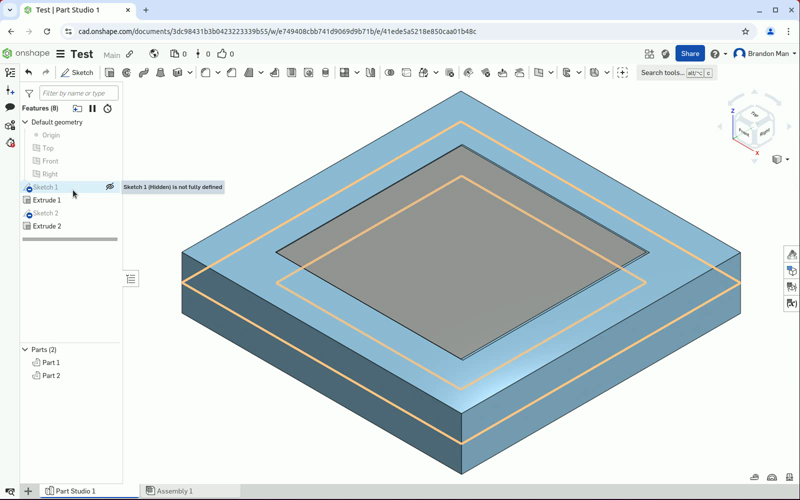
click(73, 189)